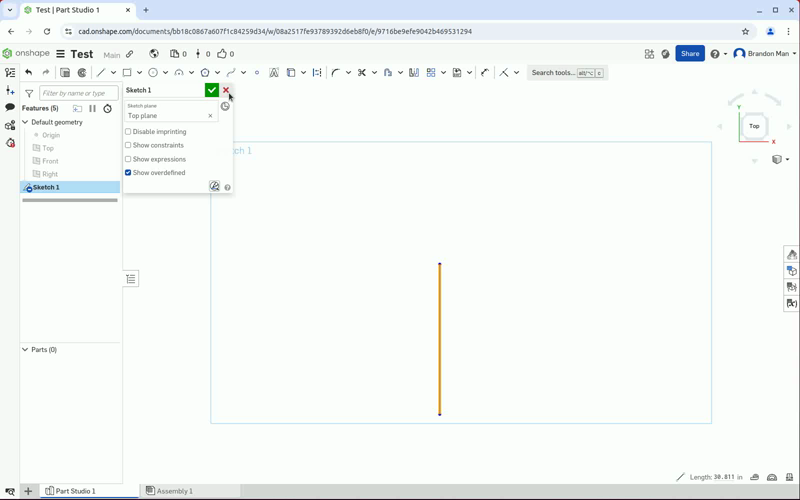
key(shift+h)
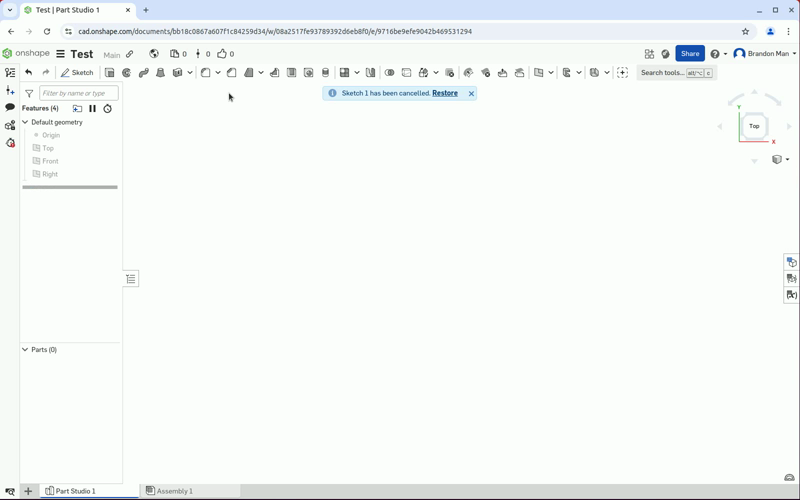
mouse_move(73, 352)
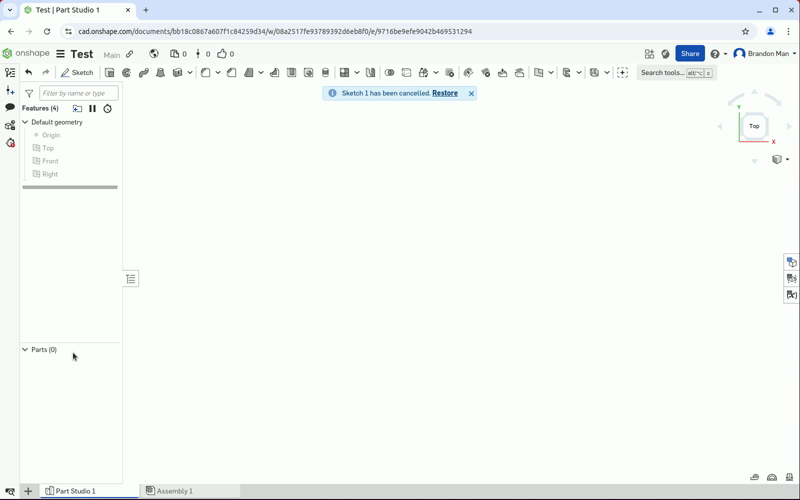
key(y)
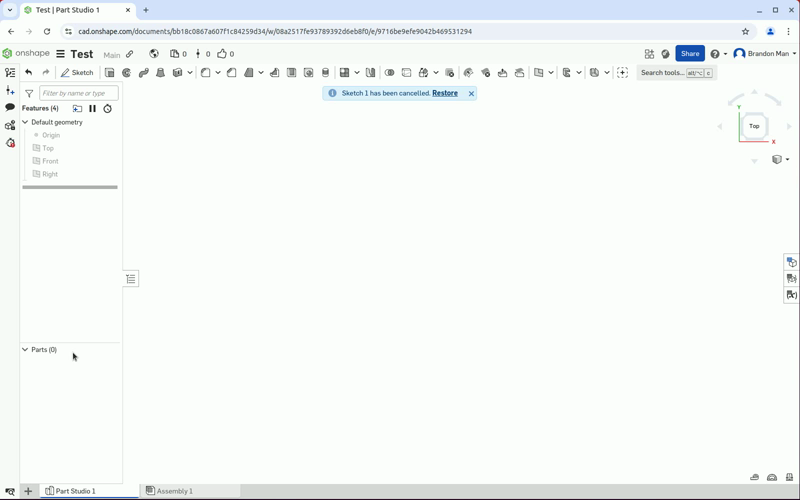
key(shift+p)
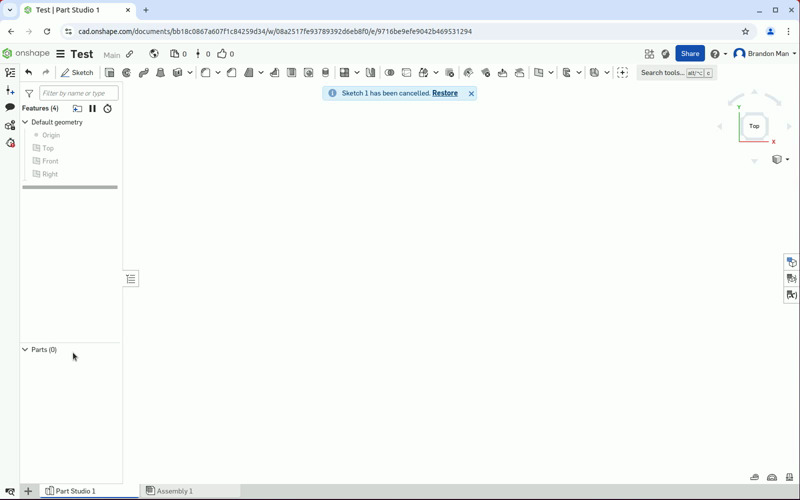
key(space)
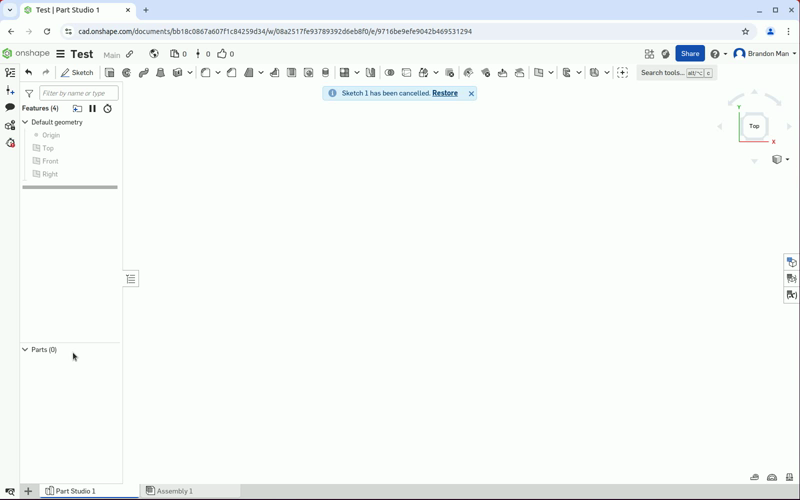
key_down(shift)
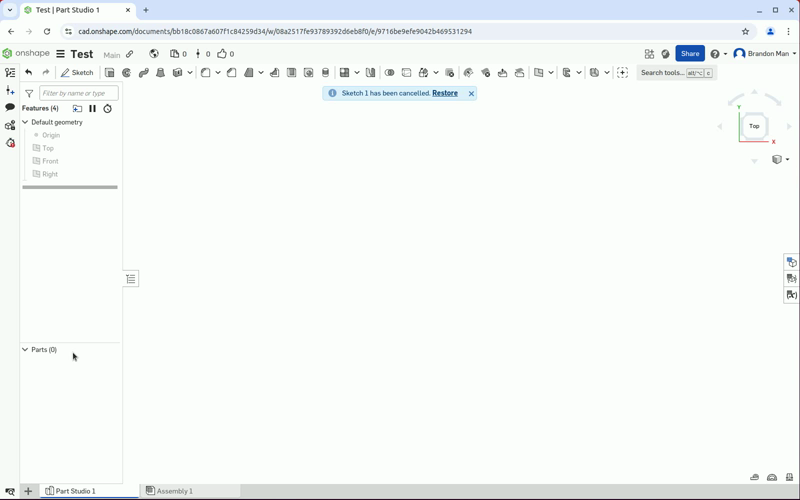
key(up)
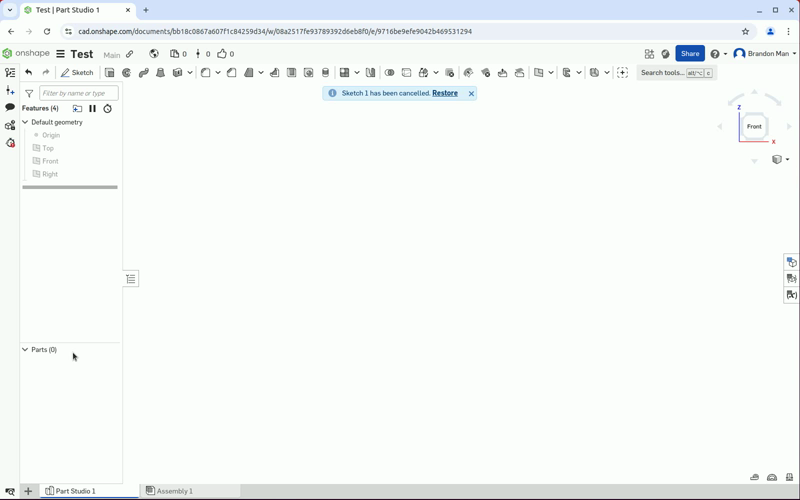
key_up(shift)
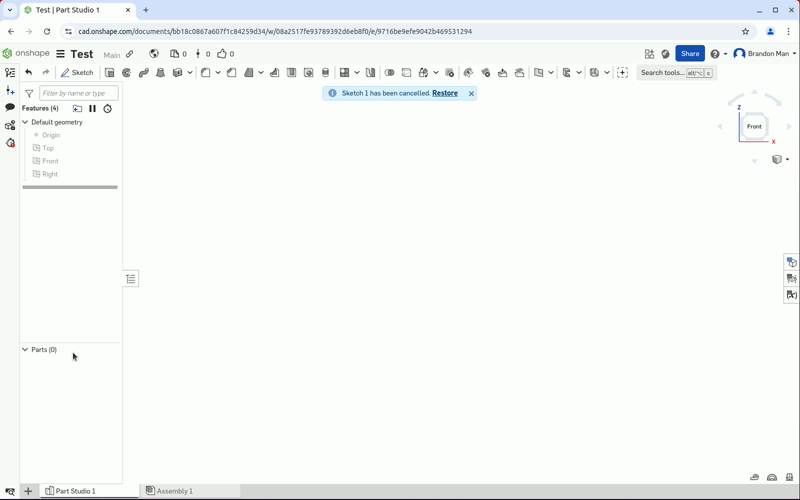
mouse_move(73, 352)
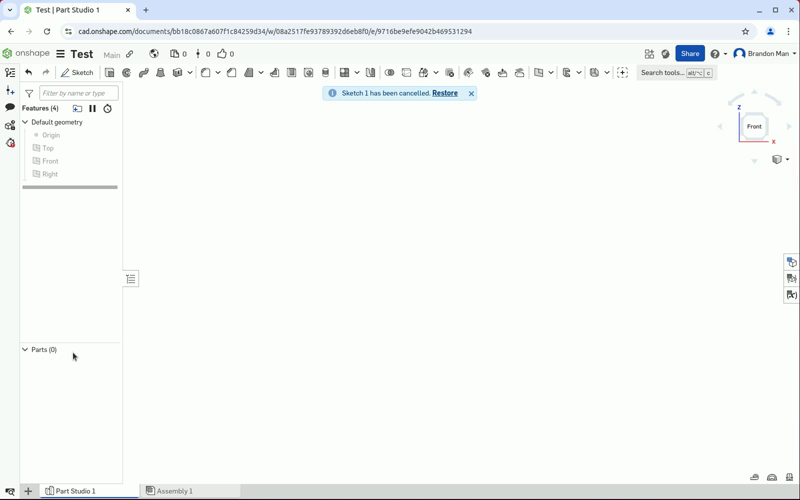
key(shift+y)
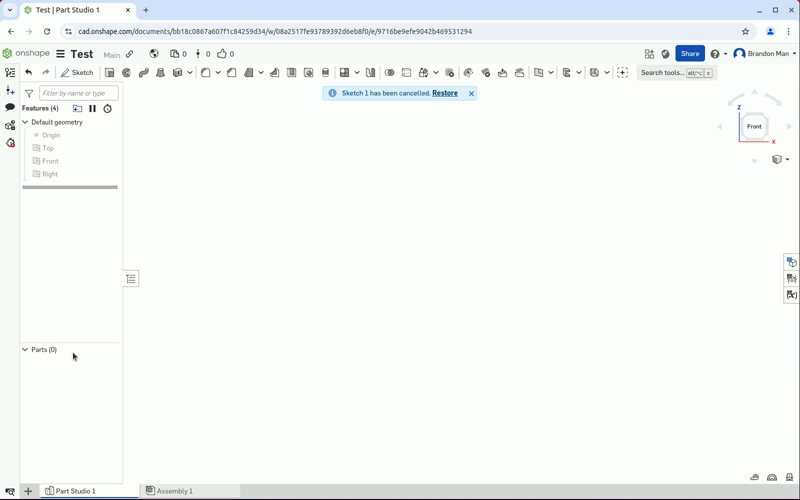
key(shift+s)
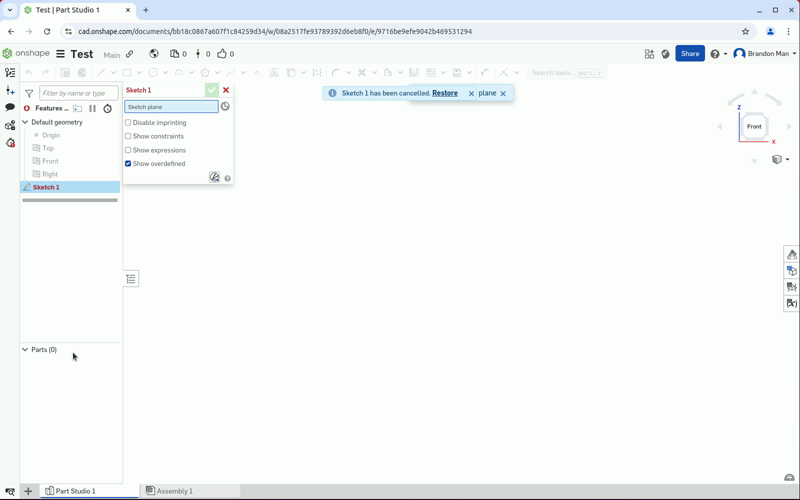
mouse_move(73, 163)
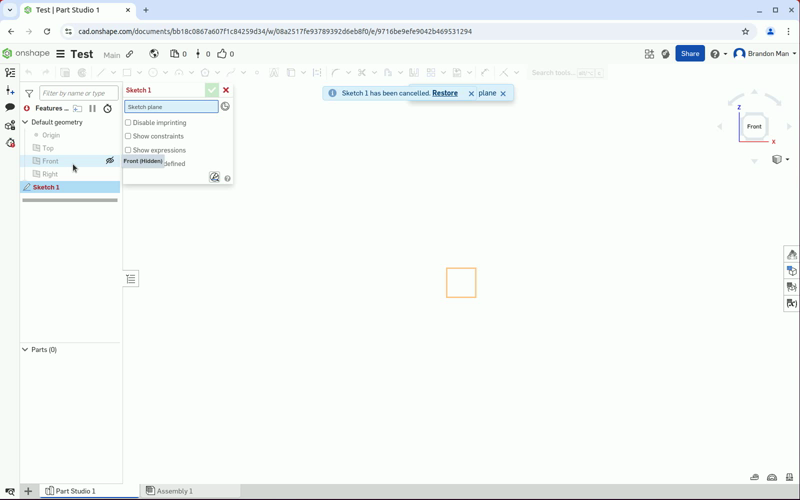
click(73, 163)
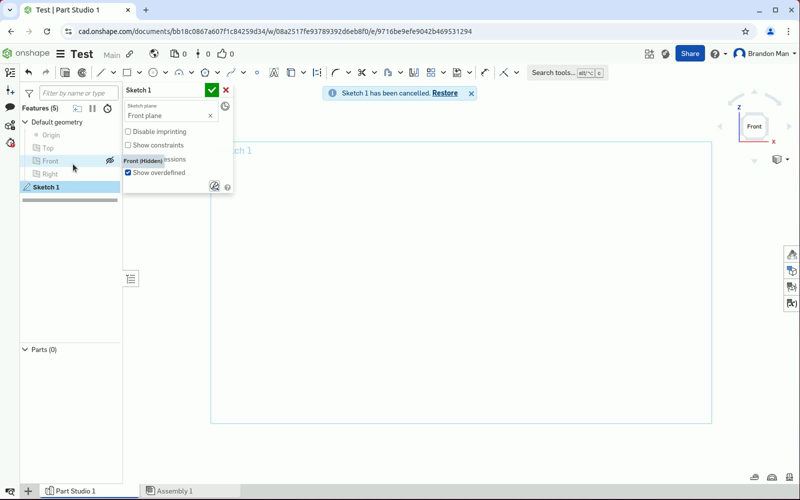
mouse_move(73, 352)
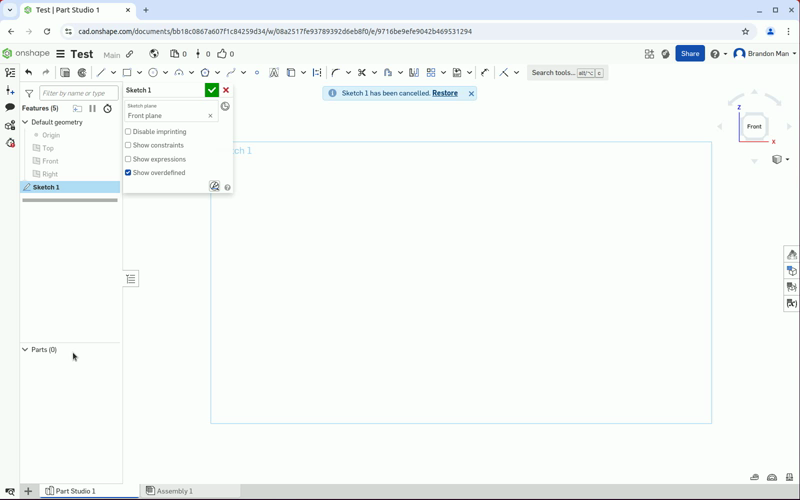
key(y)
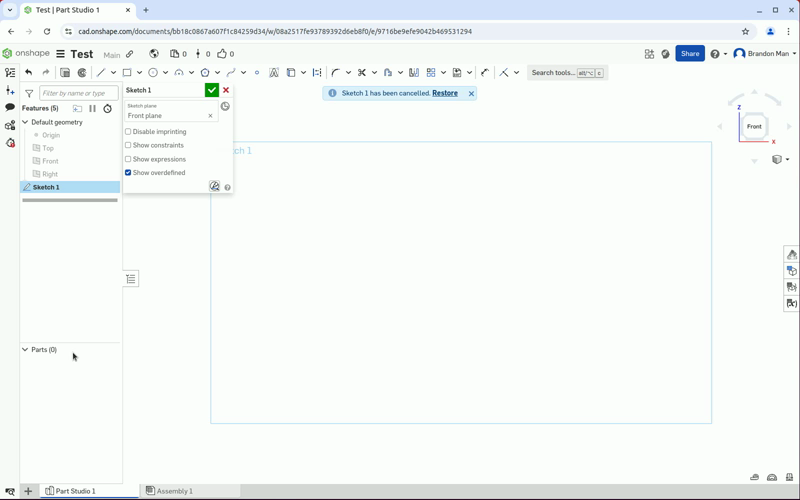
key(l)
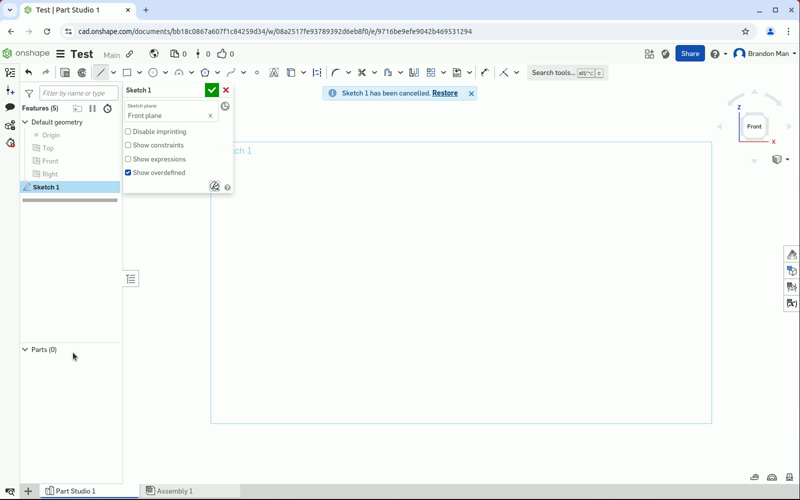
key_down(shift)
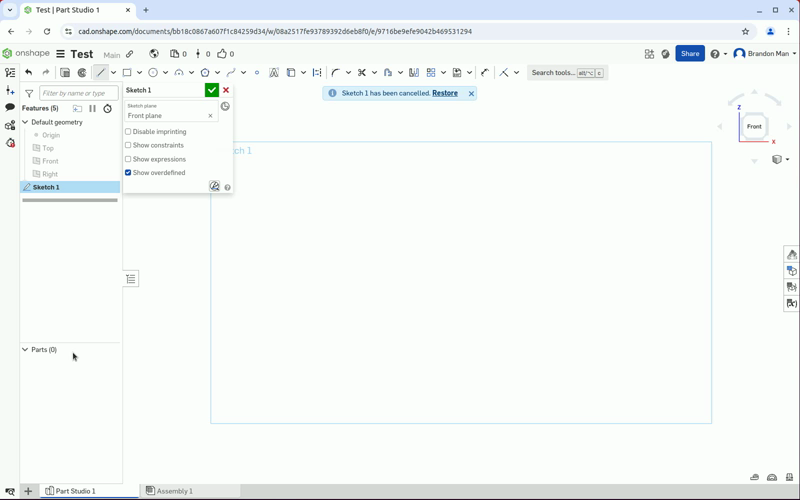
mouse_move(348, 324)
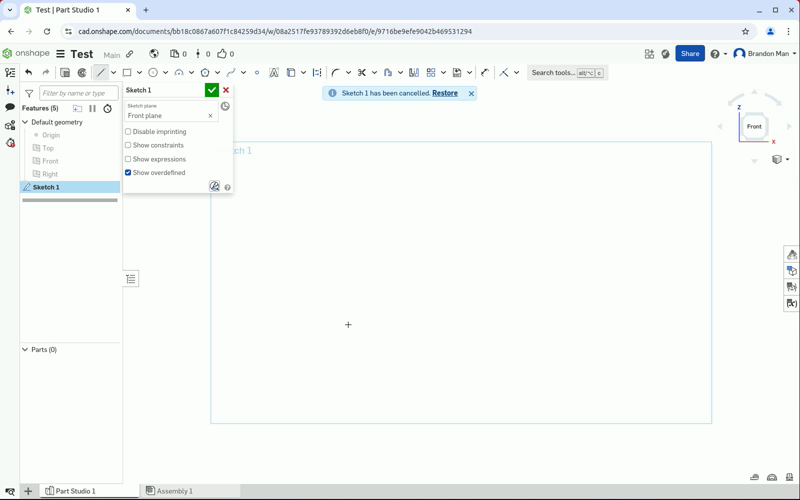
click(348, 324)
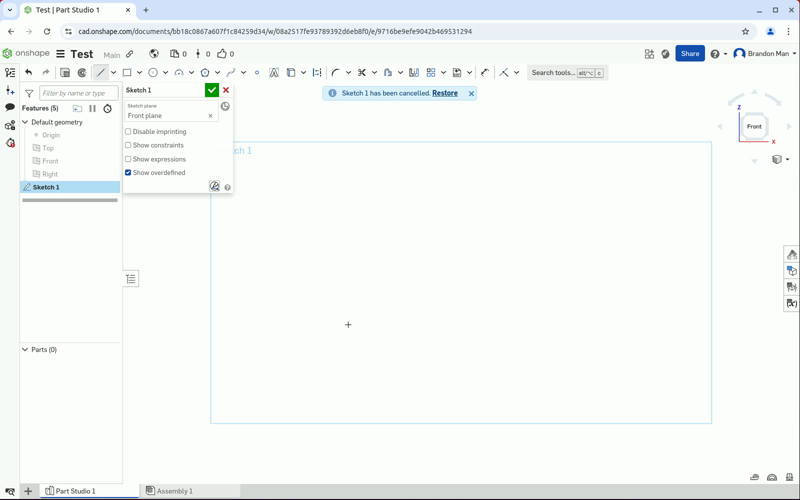
key_up(shift)
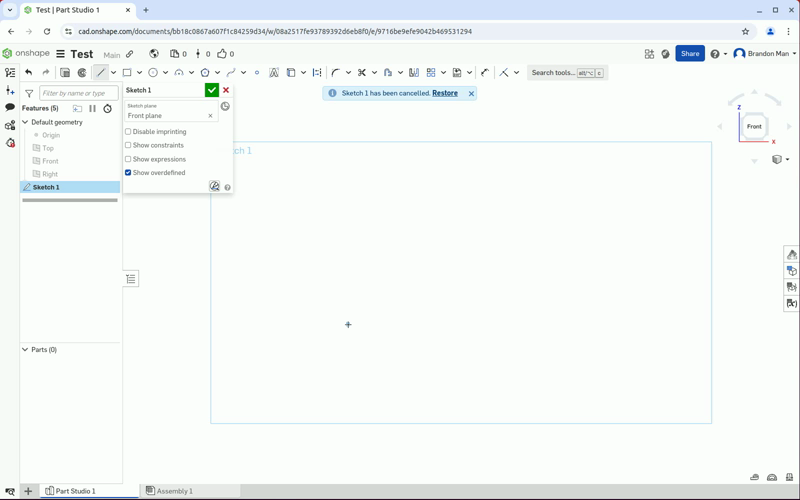
key_down(shift)
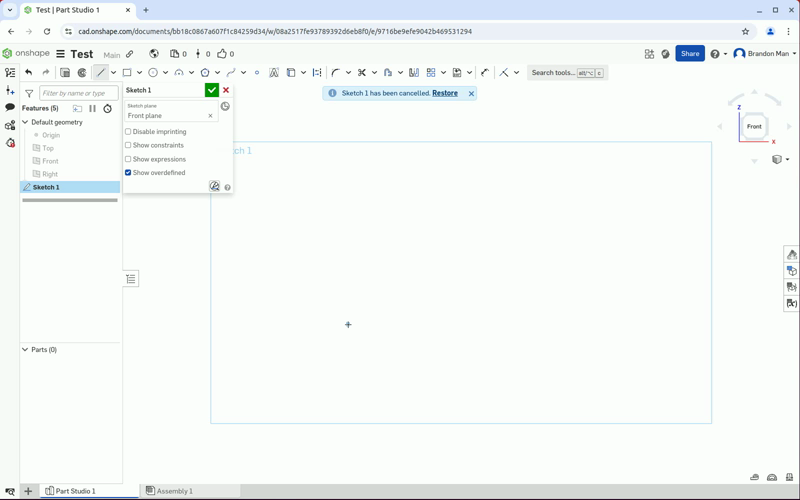
mouse_move(521, 324)
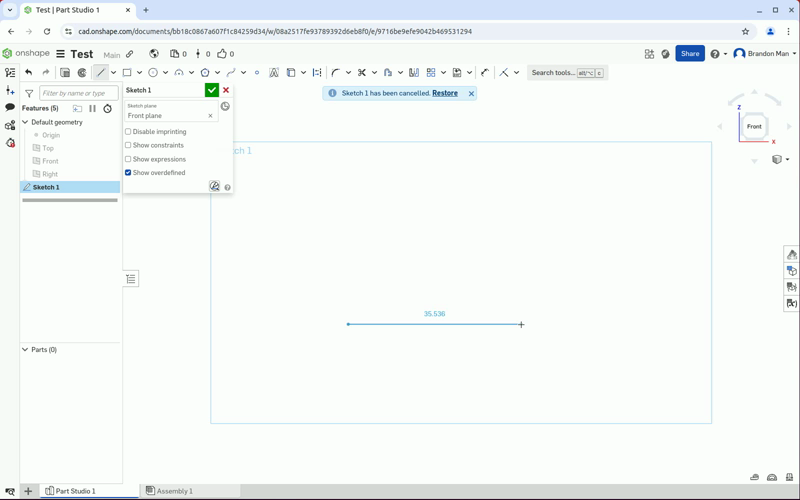
click(521, 324)
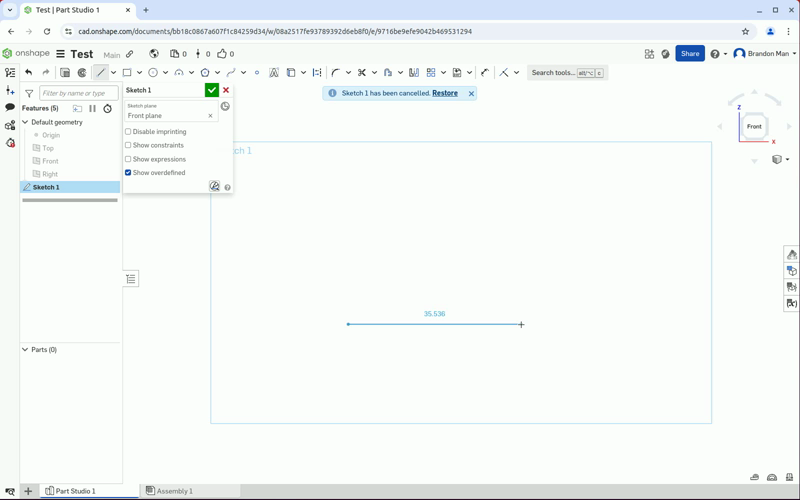
key_up(shift)
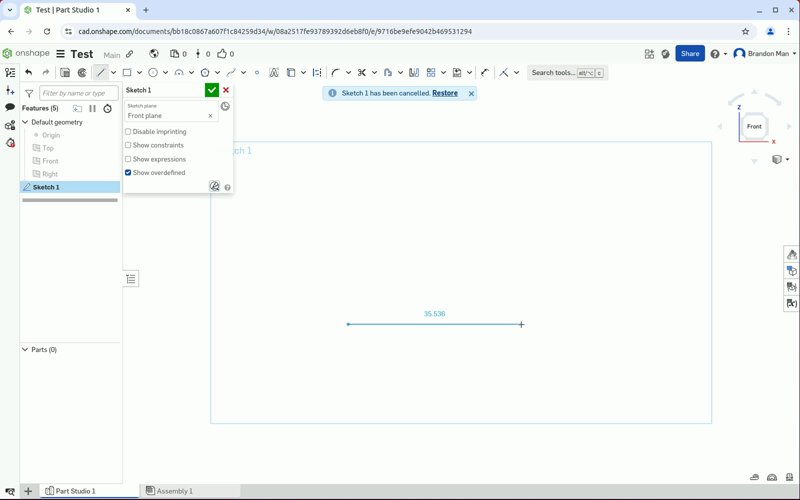
key_down(shift)
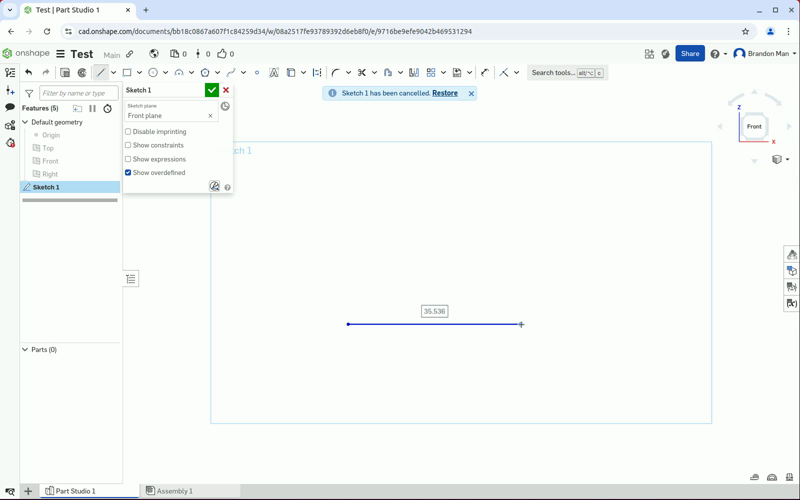
mouse_move(551, 324)
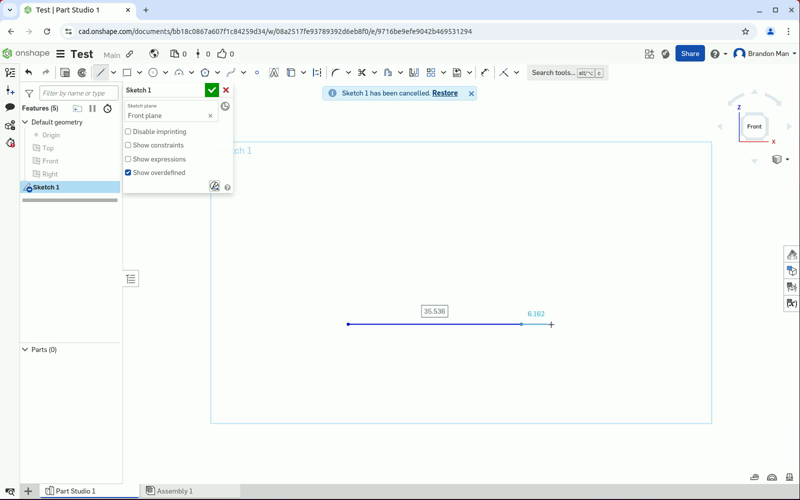
mouse_move(521, 280)
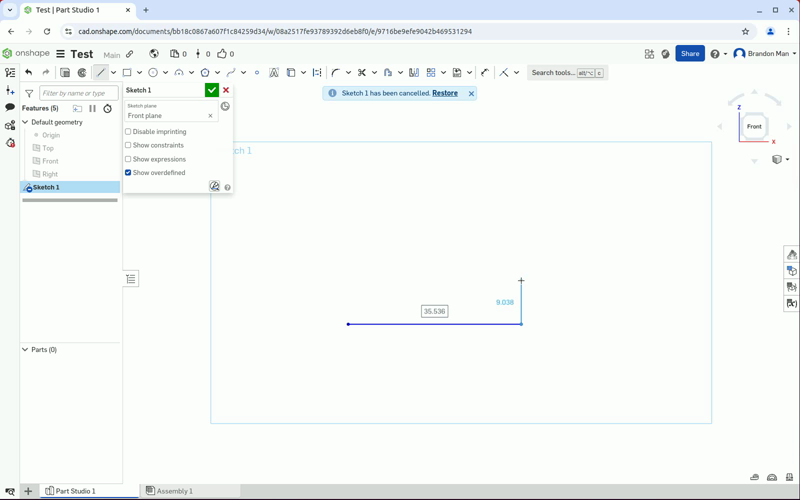
click(521, 280)
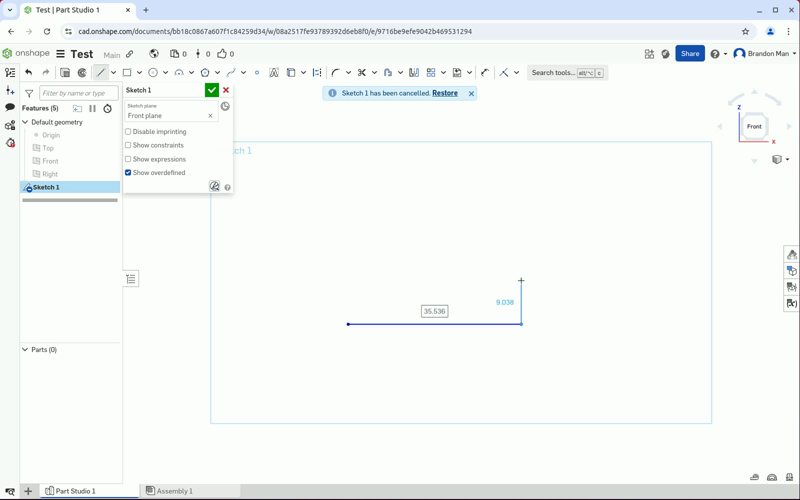
key_up(shift)
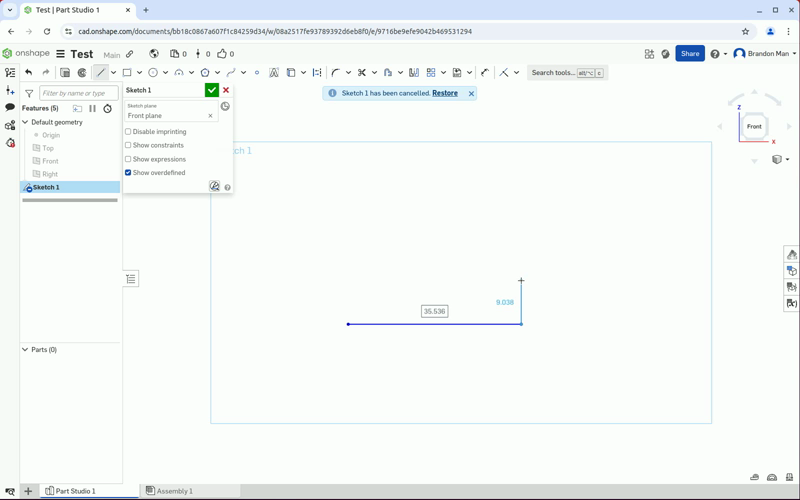
key_down(shift)
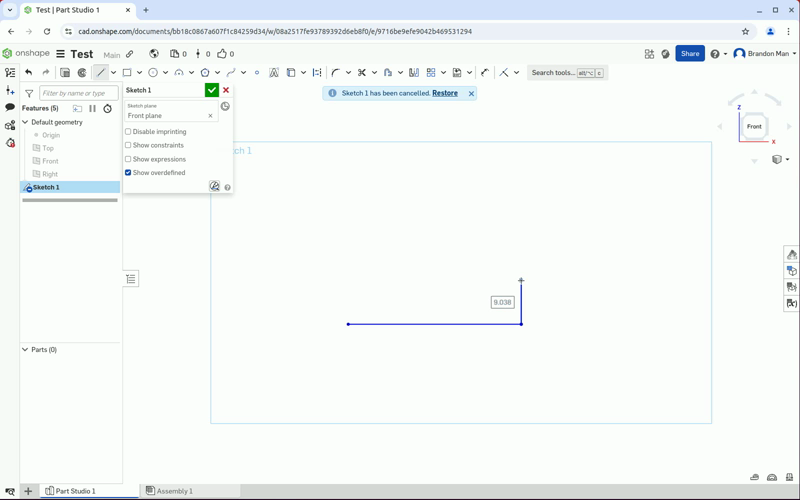
mouse_move(348, 280)
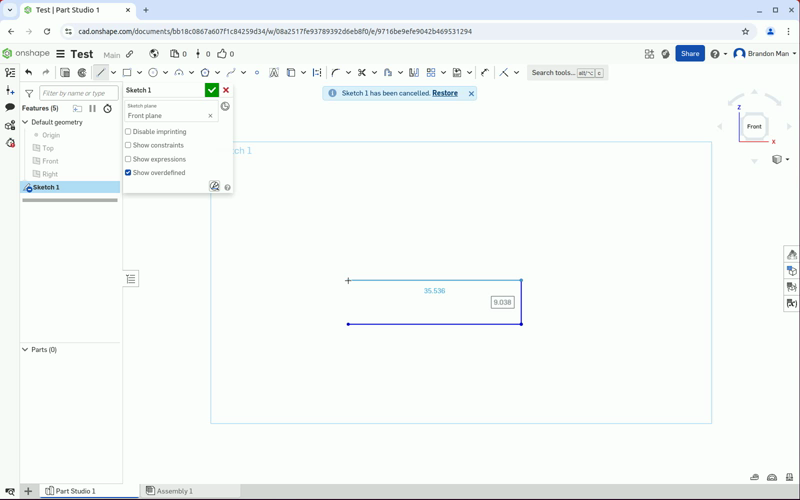
click(348, 280)
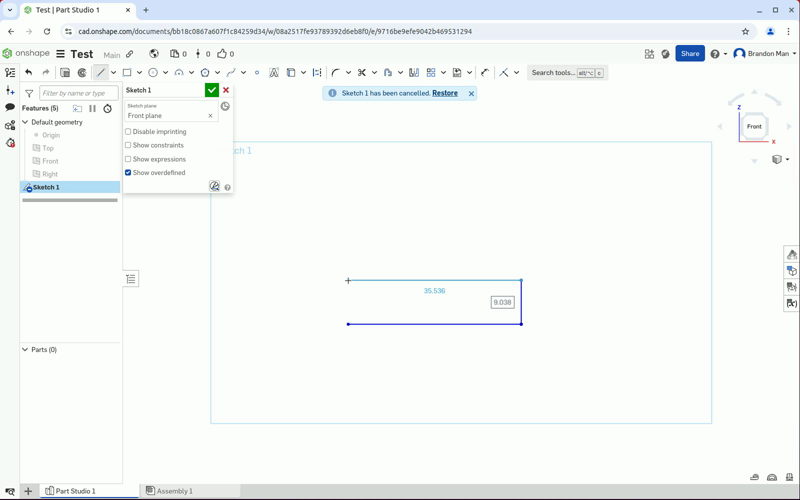
key_up(shift)
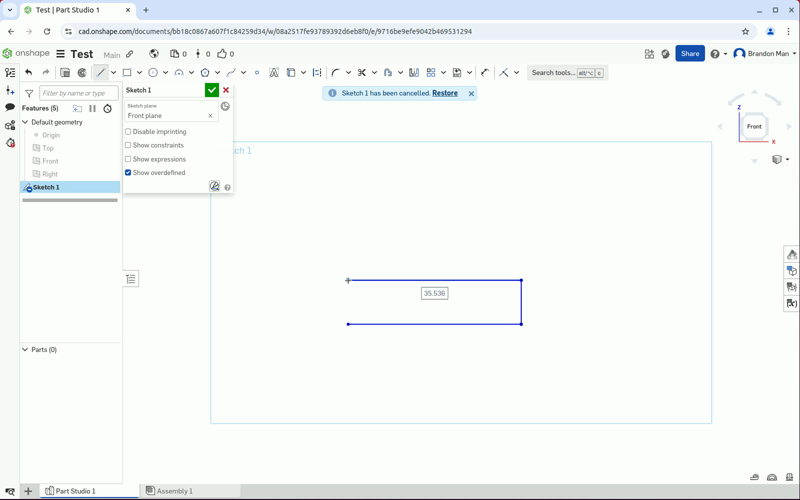
mouse_move(378, 280)
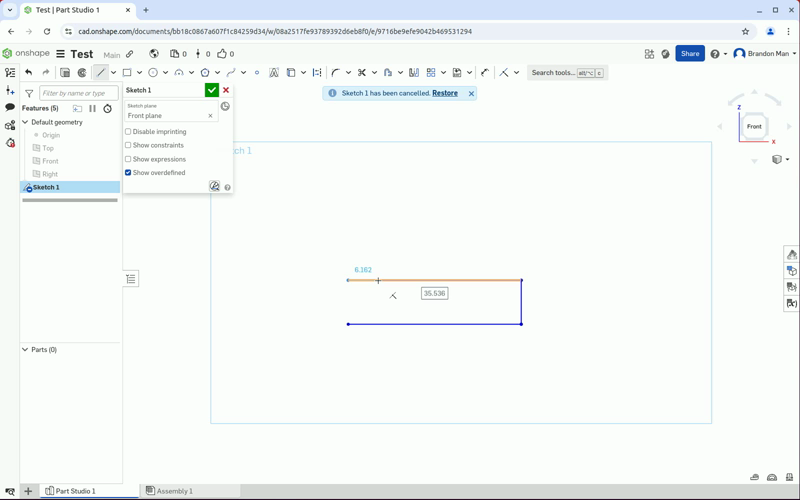
key_down(shift)
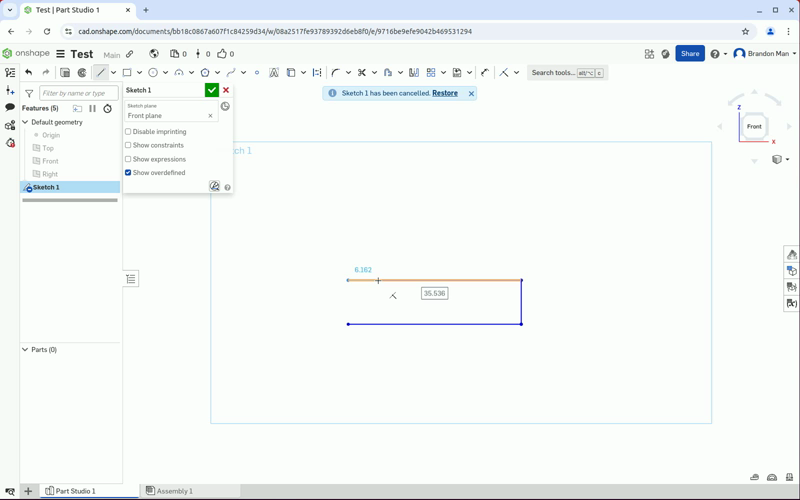
mouse_move(348, 324)
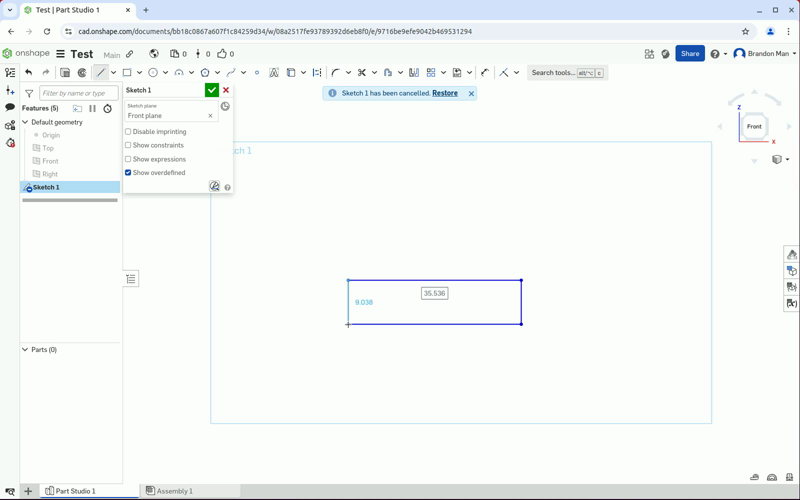
key_up(shift)
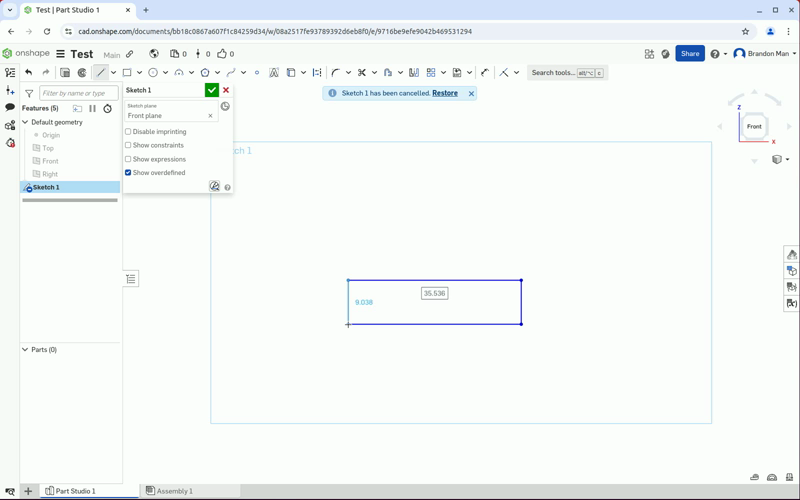
click(348, 324)
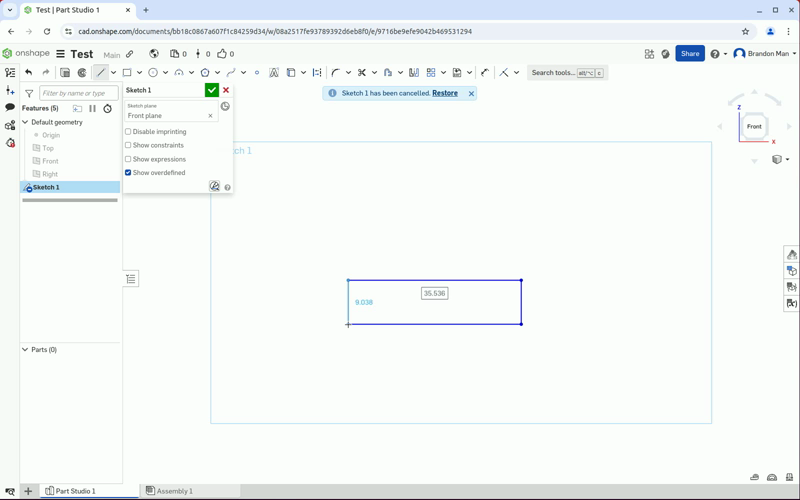
key(esc)
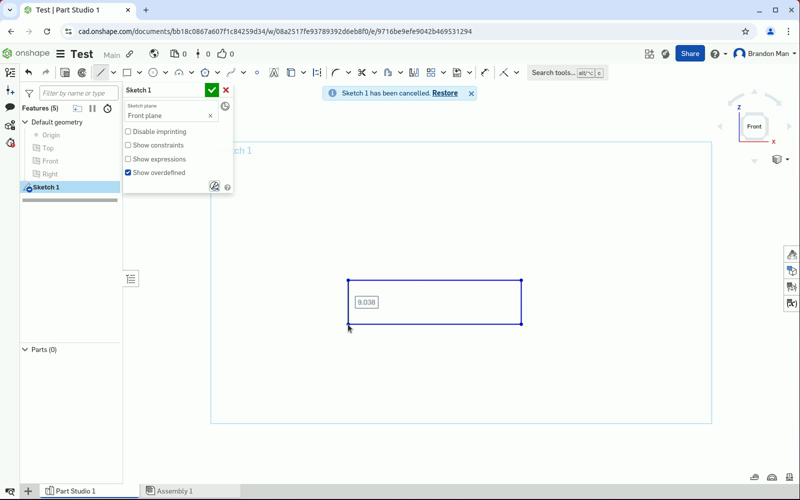
mouse_move(406, 312)
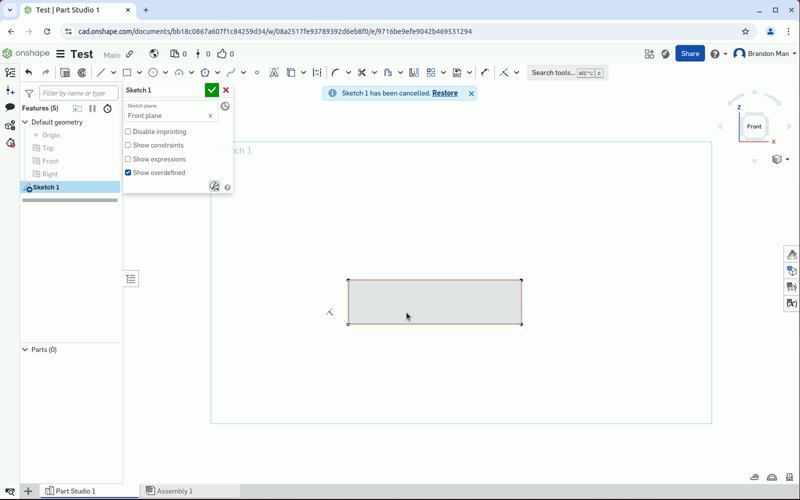
click(406, 312)
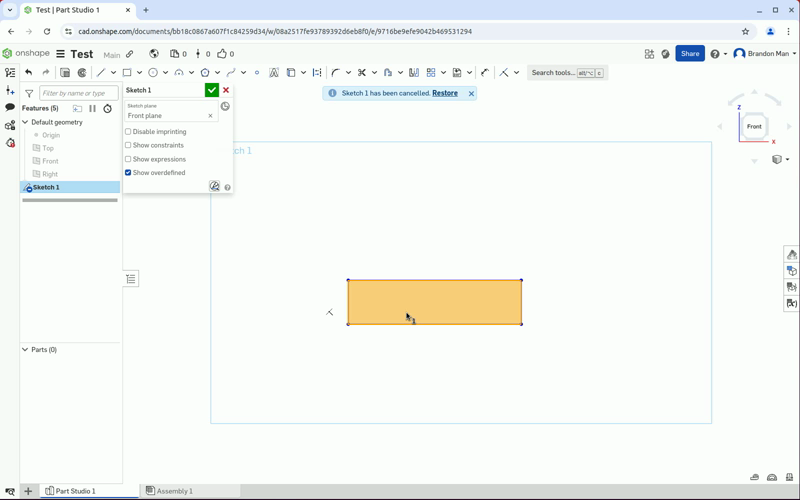
mouse_move(73, 352)
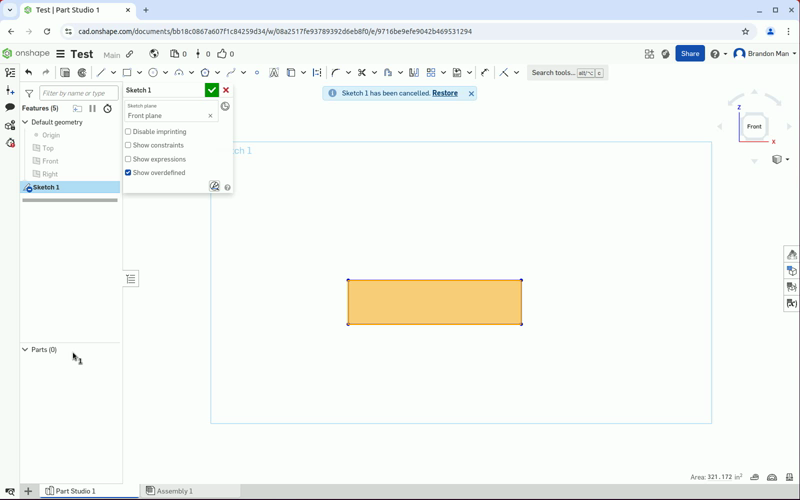
key(shift+y)
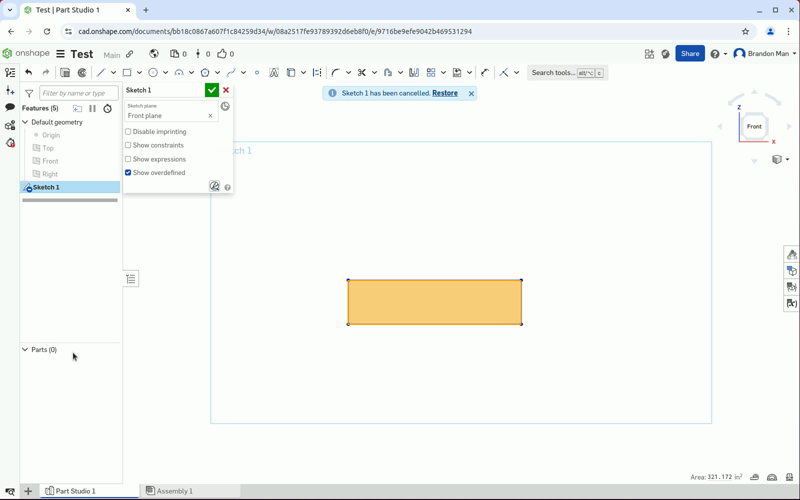
key(shift+e)
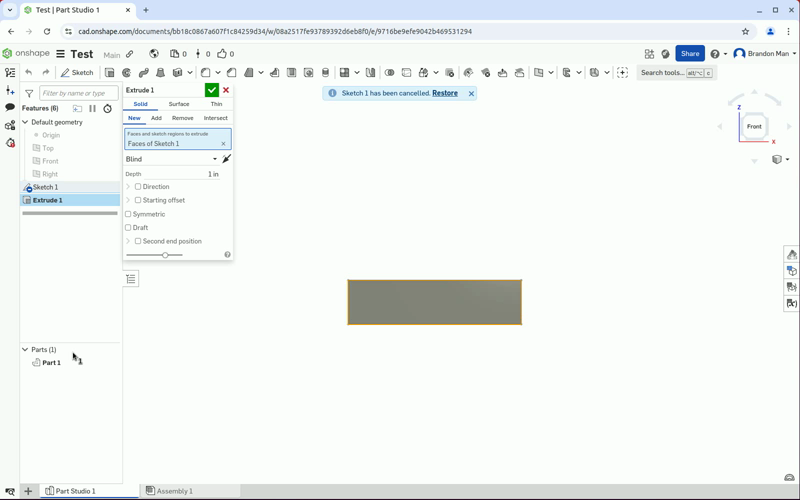
mouse_move(143, 106)
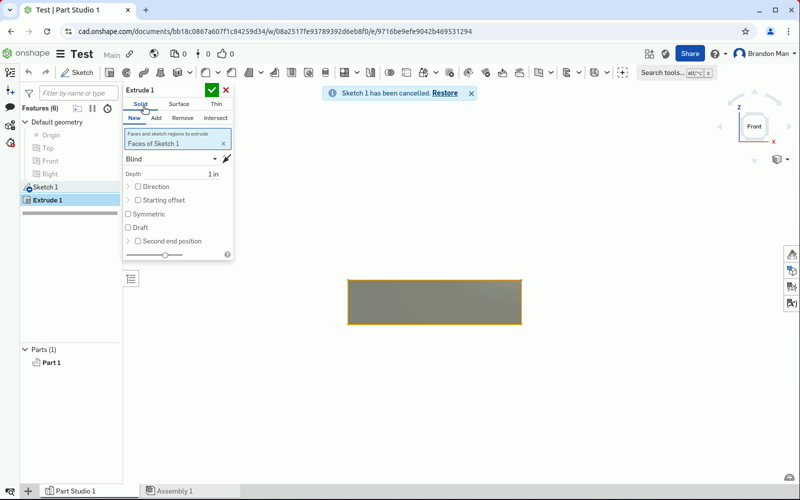
click(143, 106)
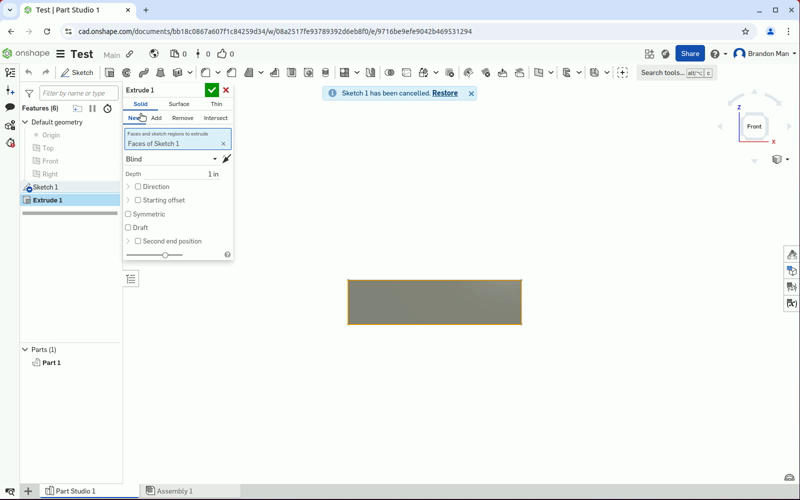
mouse_move(137, 120)
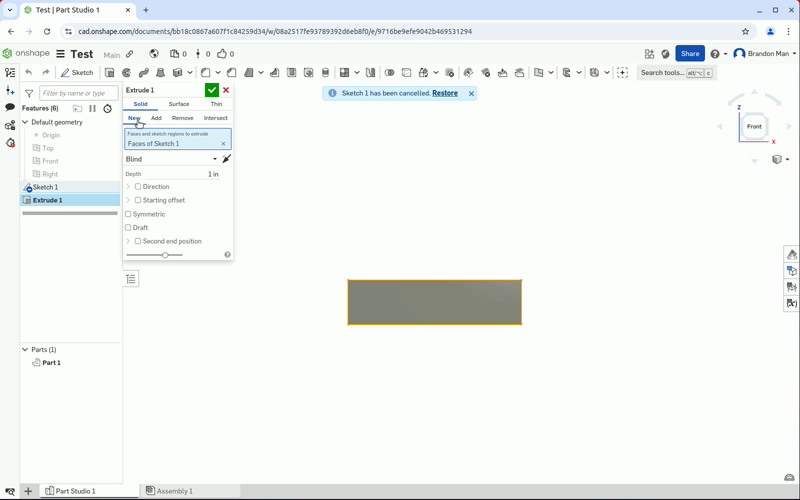
click(137, 120)
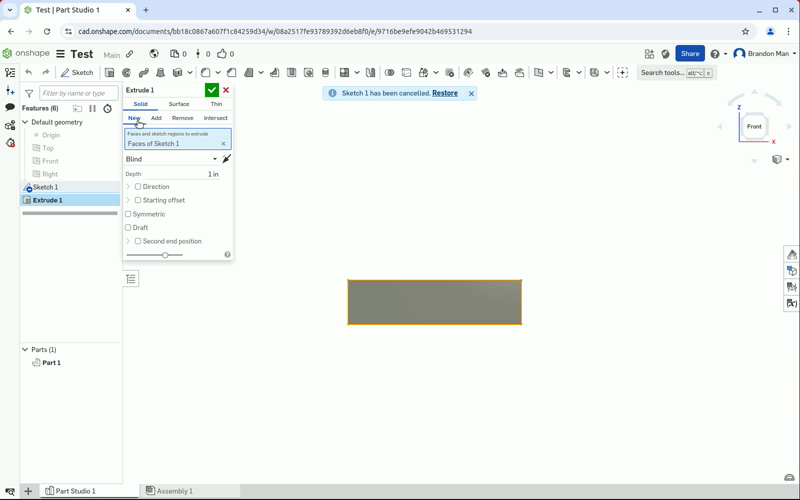
key(tab, 4)
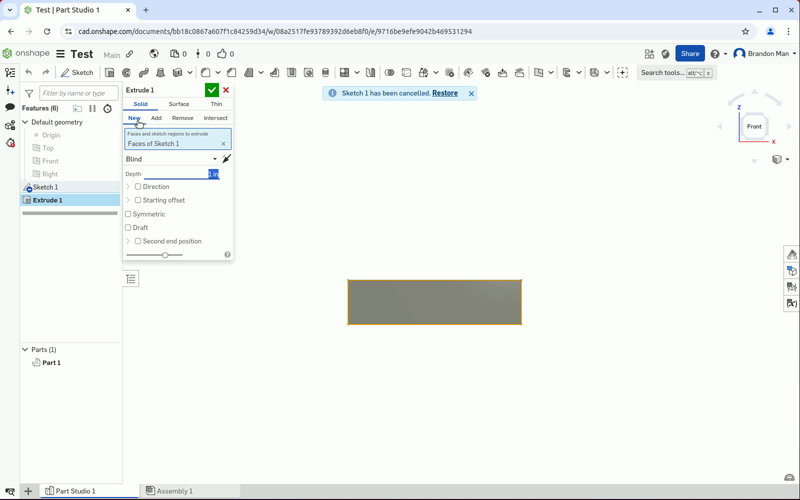
text(4.333)
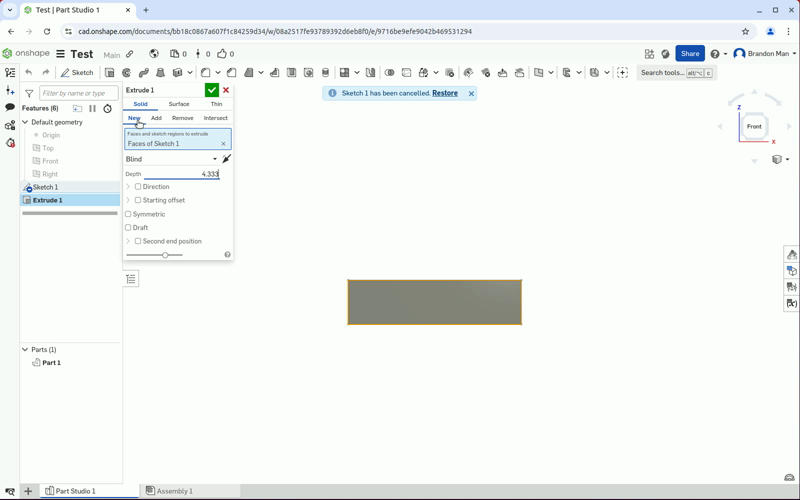
key(enter)
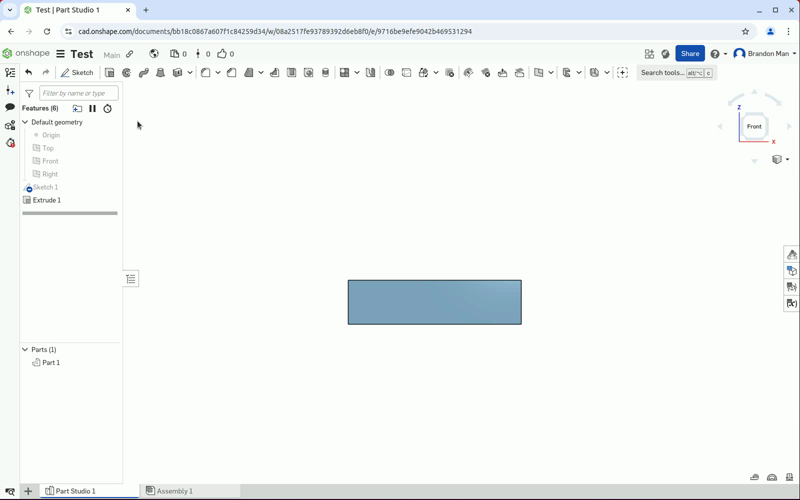
key(shift+h)
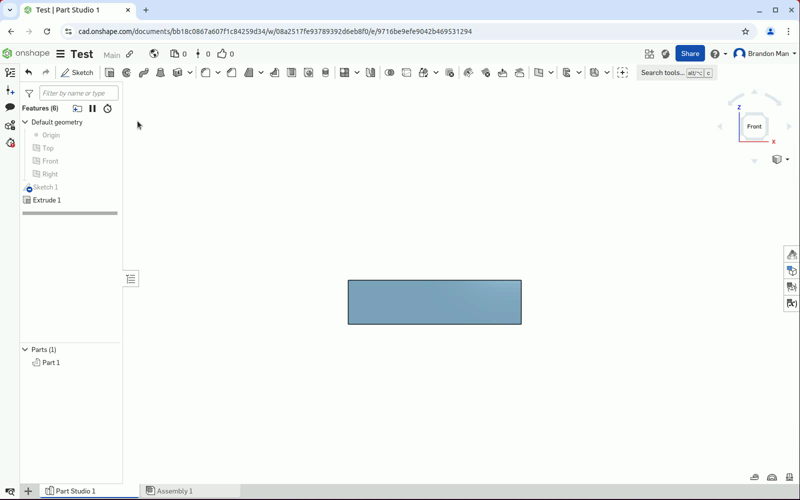
key(shift+h)
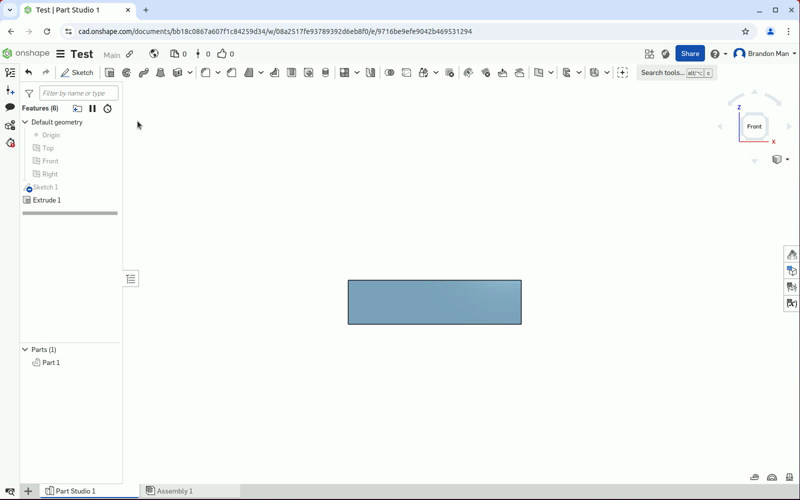
mouse_move(73, 189)
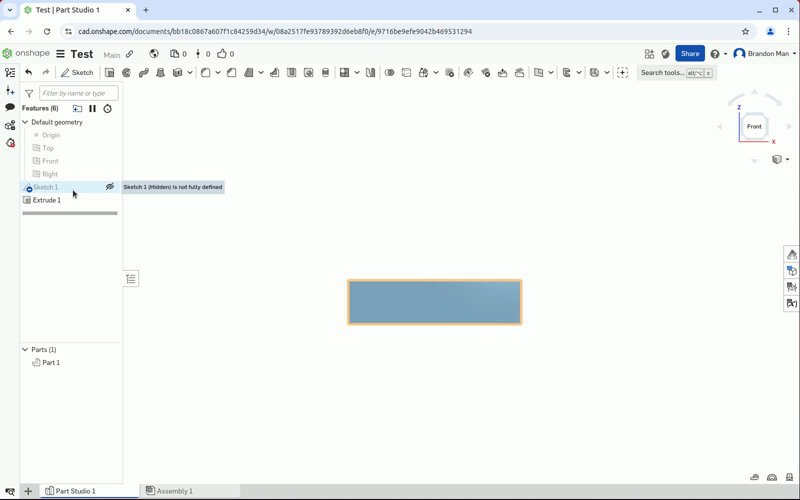
click(73, 189)
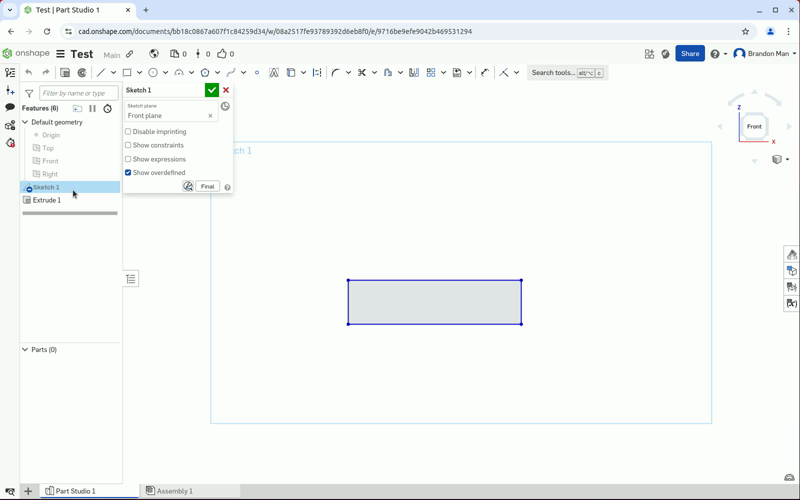
mouse_move(229, 92)
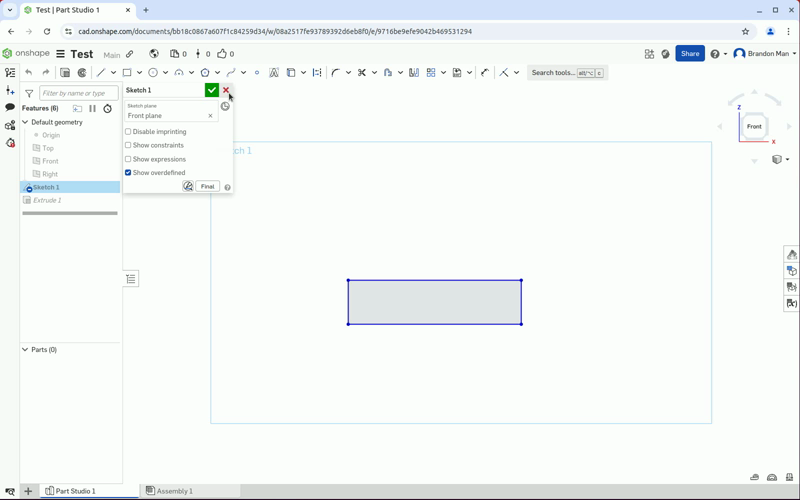
click(229, 92)
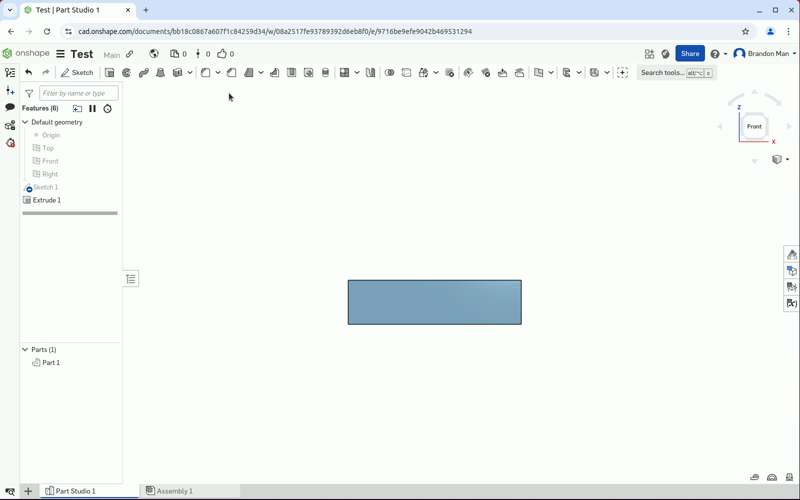
mouse_move(541, 75)
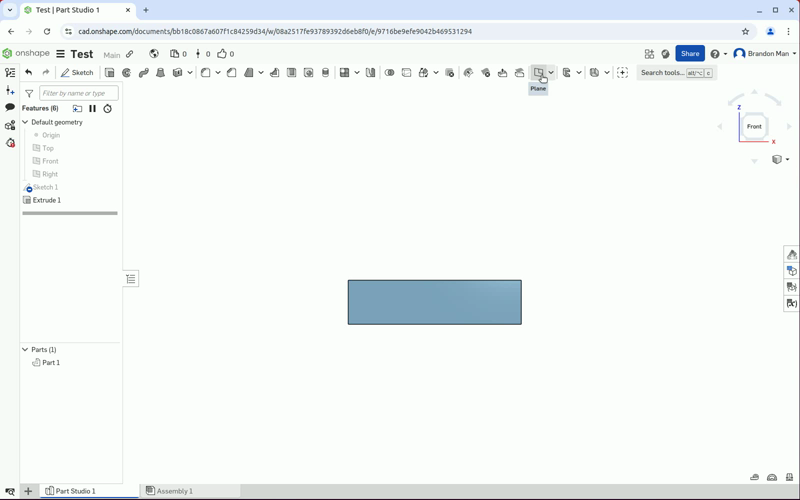
click(541, 75)
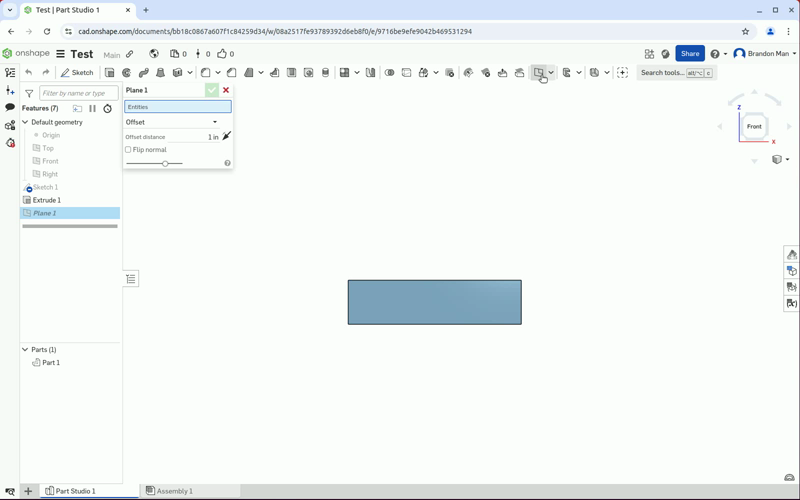
mouse_move(73, 163)
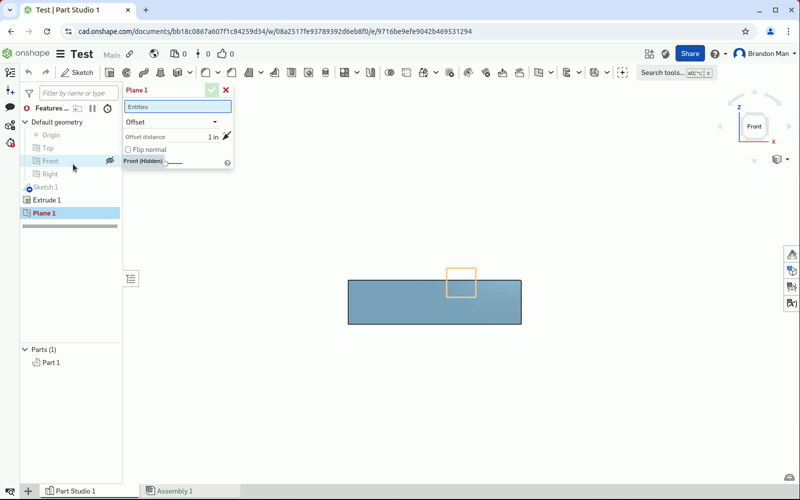
click(73, 163)
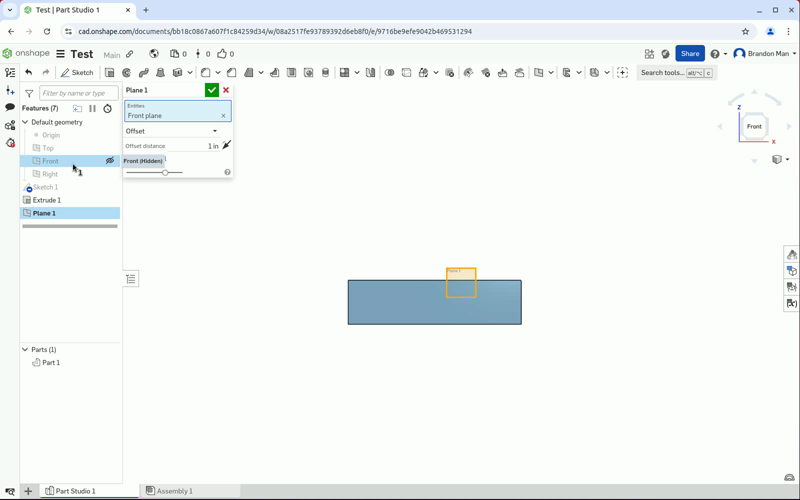
key(tab, 2)
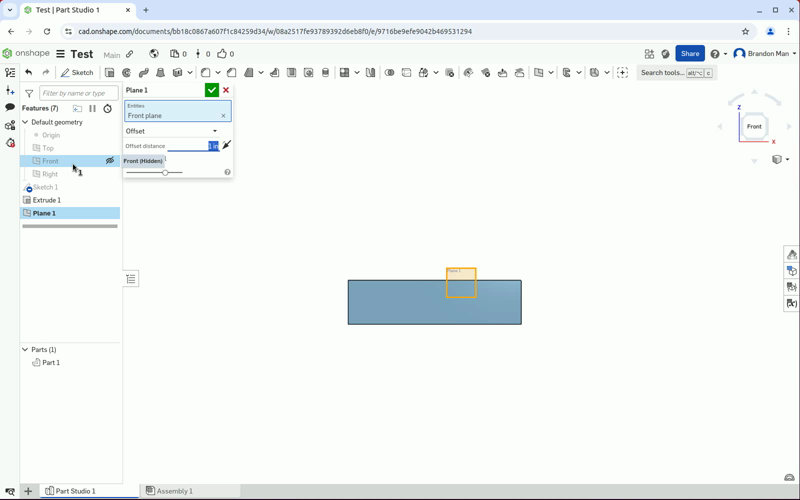
text(4.344)
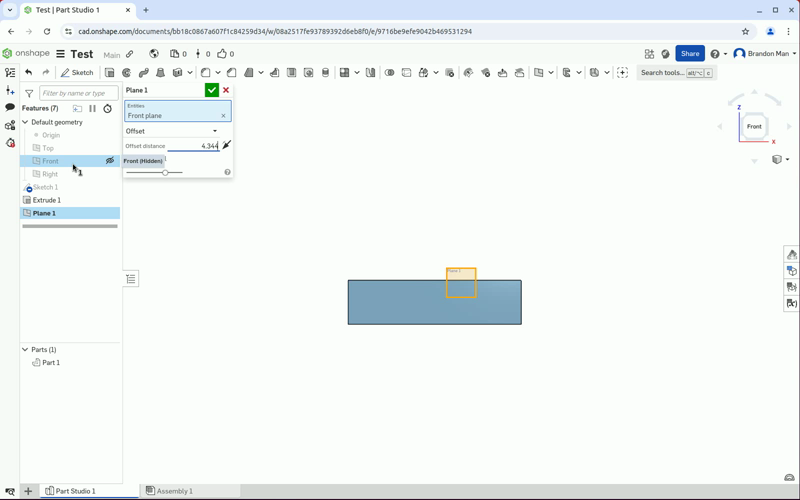
key(enter, 2)
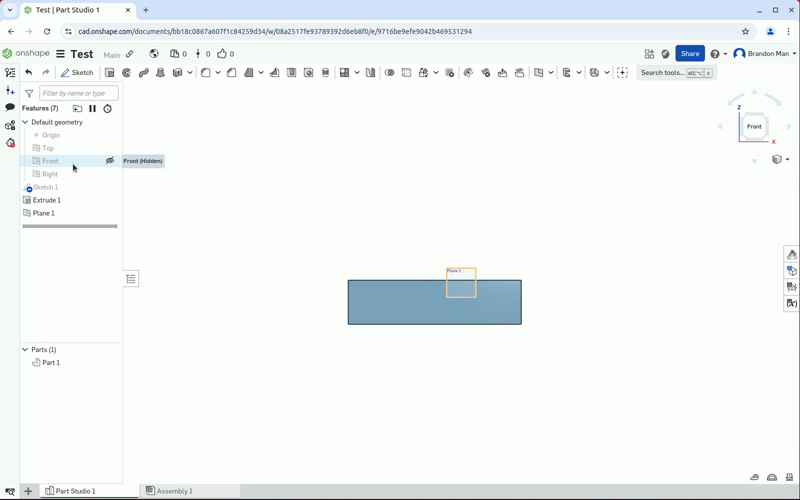
key(shift+s)
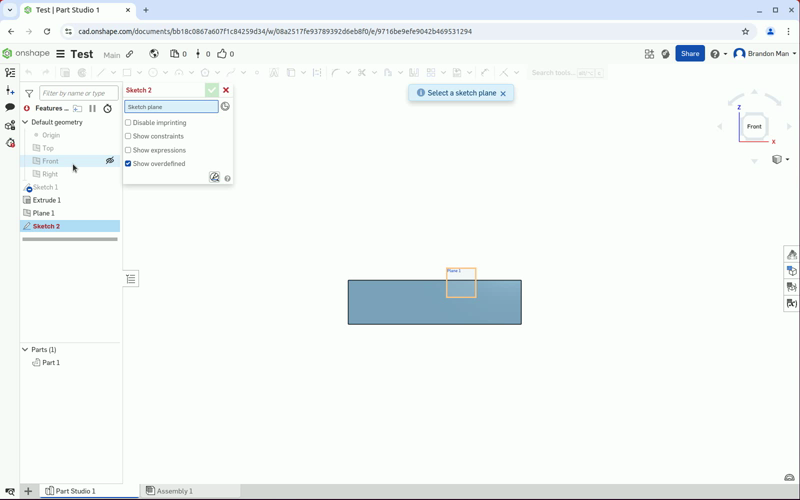
mouse_move(73, 215)
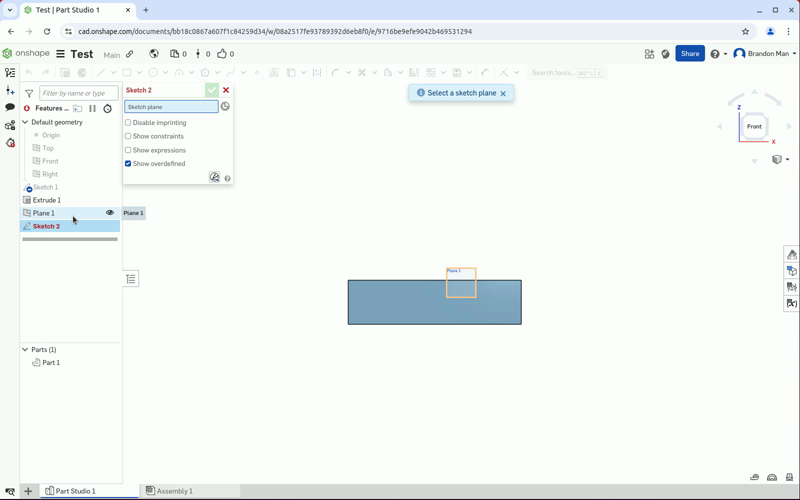
click(73, 215)
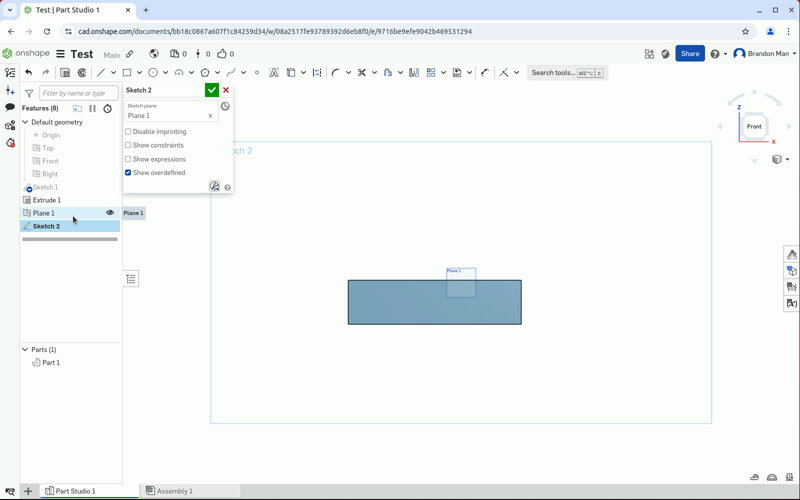
mouse_move(73, 352)
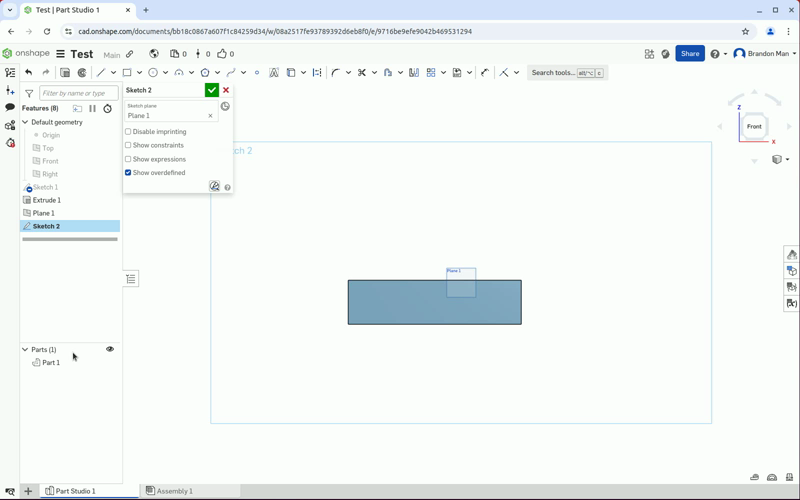
key(y)
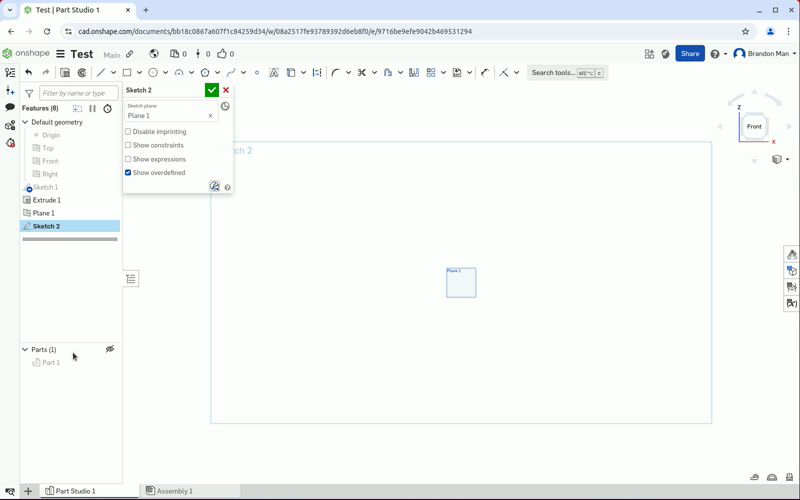
key(c)
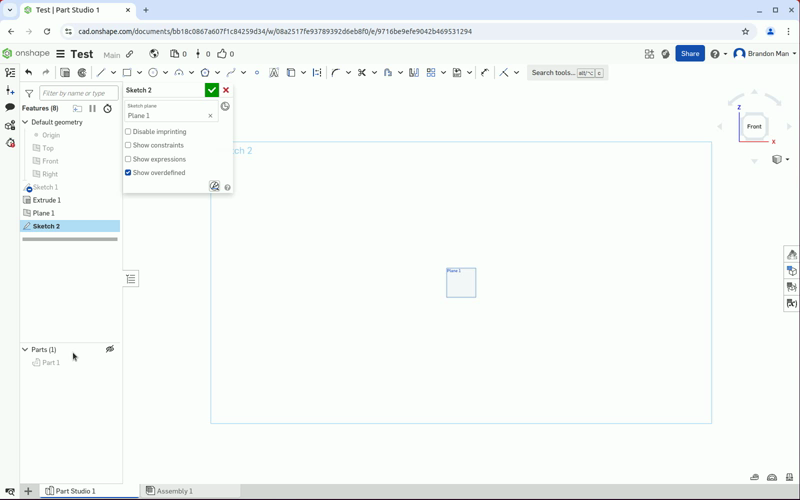
key_down(shift)
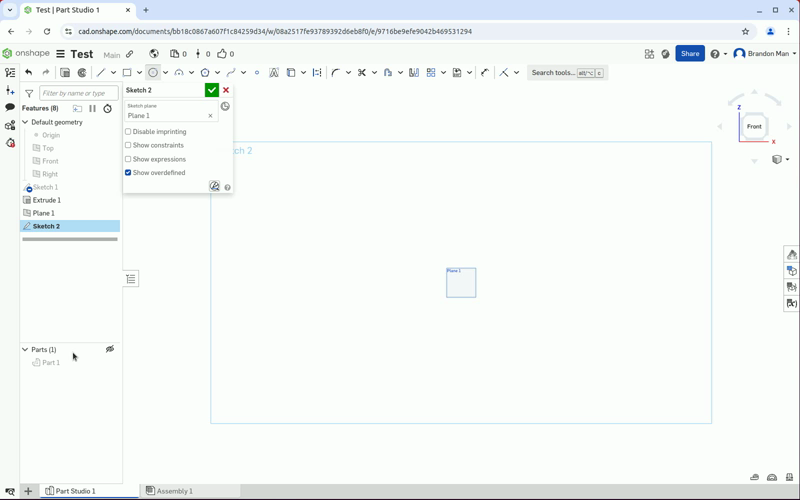
mouse_move(364, 301)
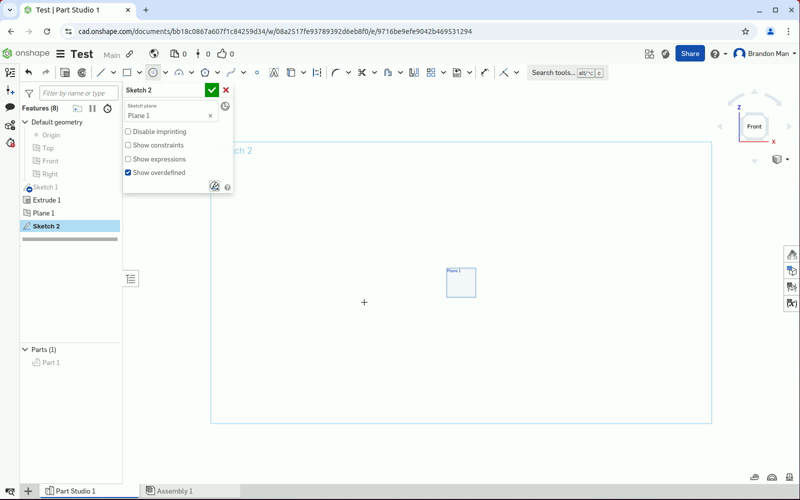
click(364, 301)
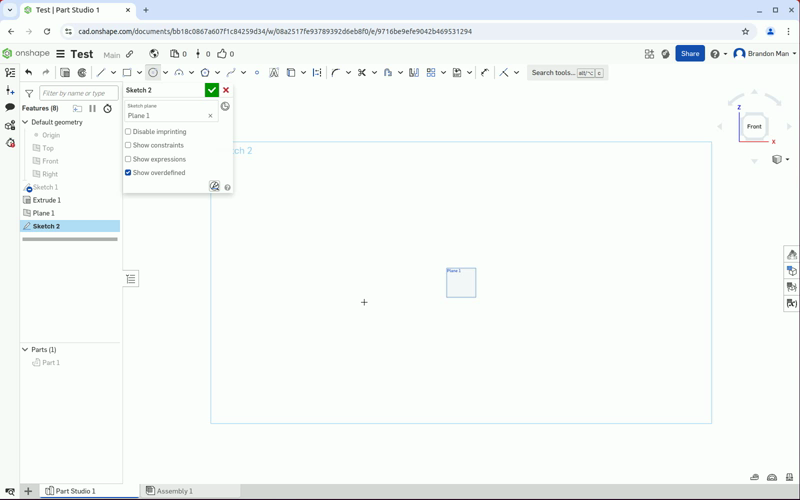
key_up(shift)
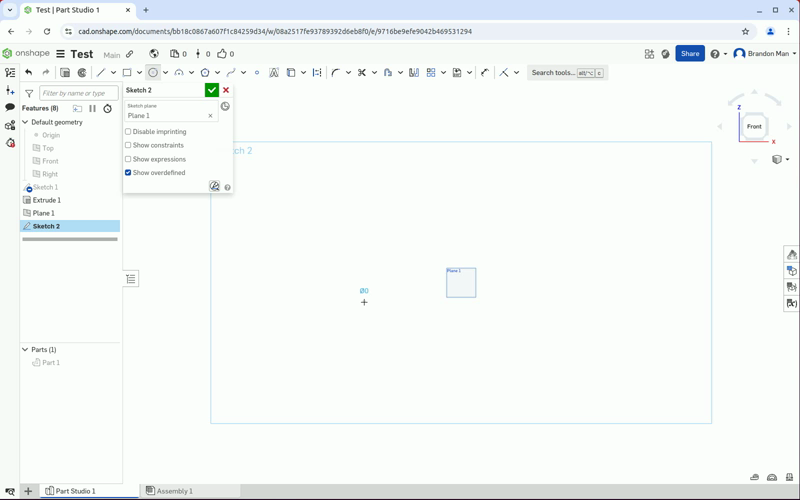
mouse_move(375, 301)
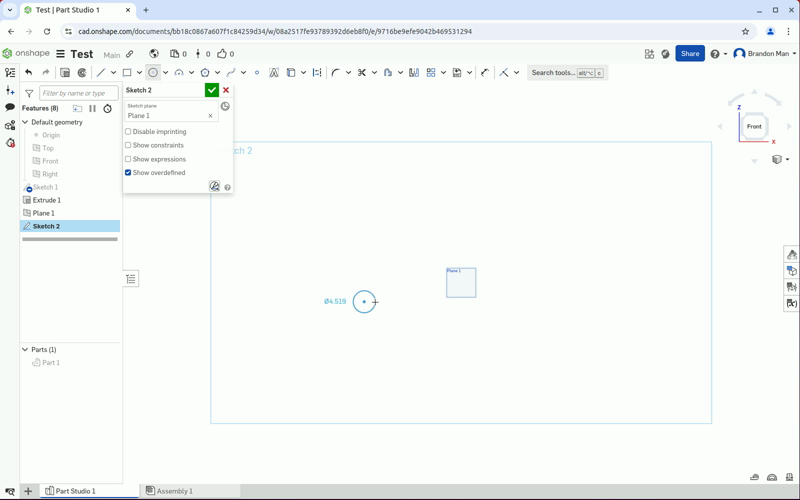
click(375, 301)
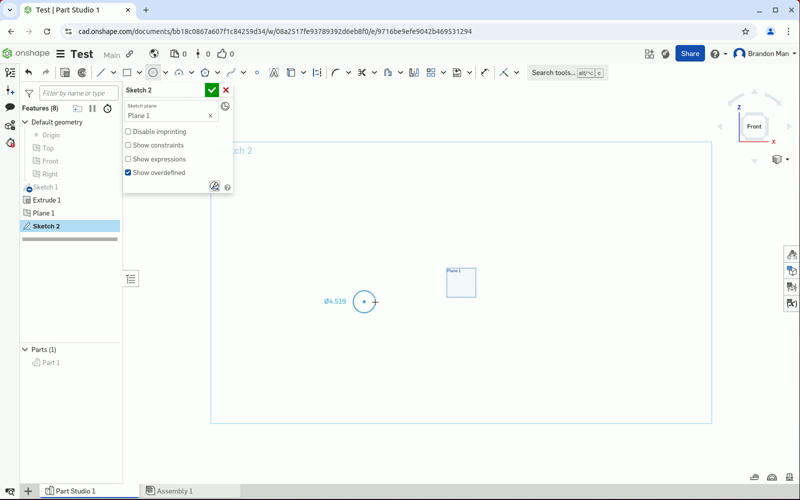
key(esc)
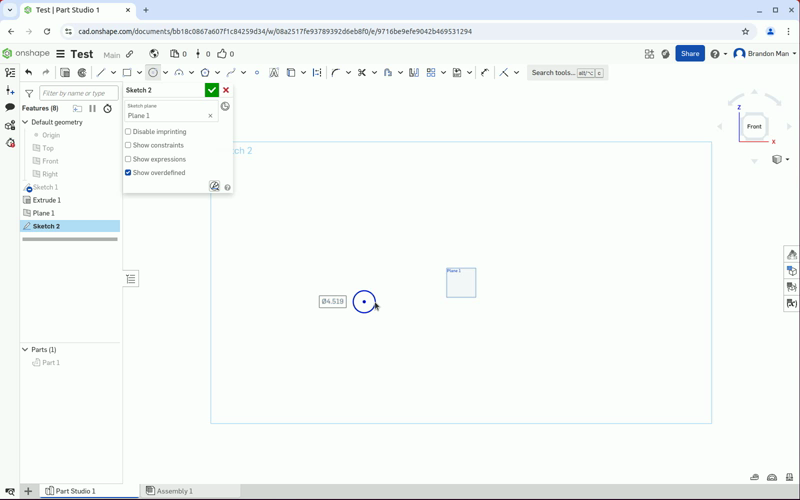
mouse_move(366, 297)
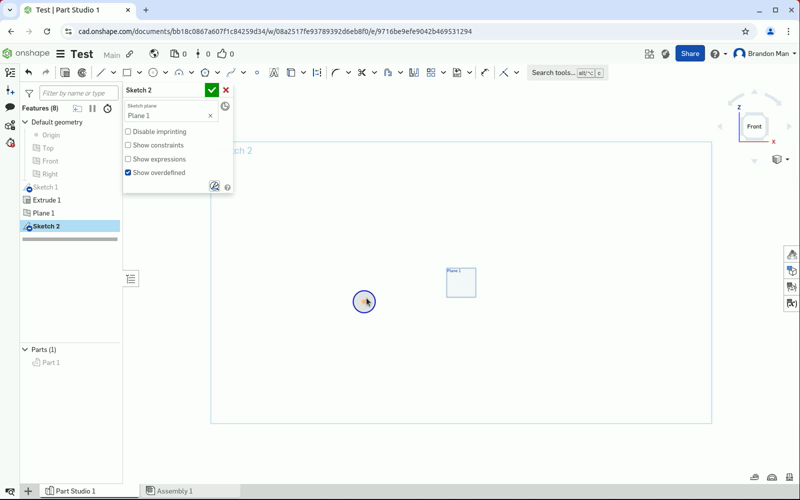
scroll(6)
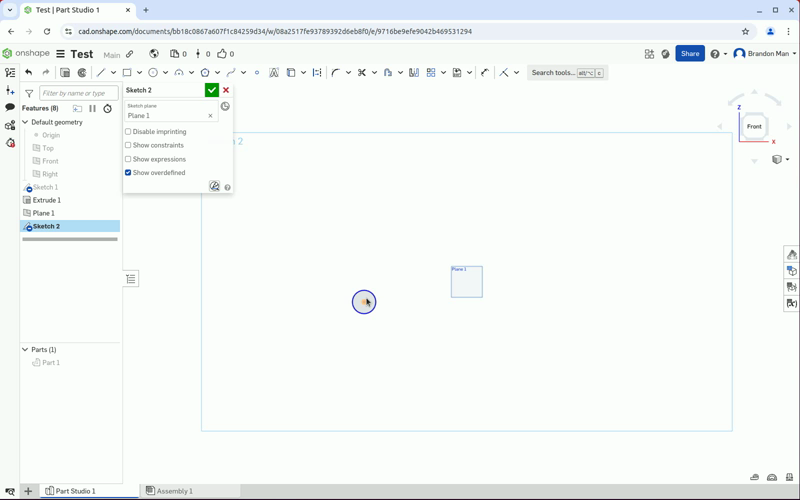
scroll(6)
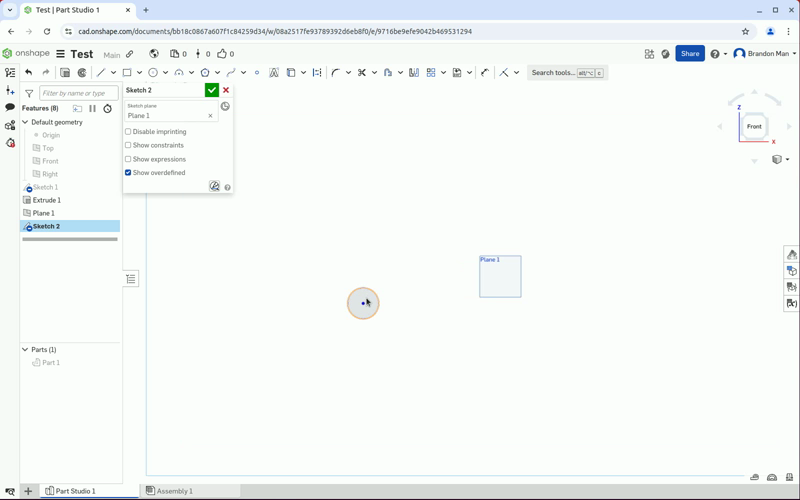
scroll(6)
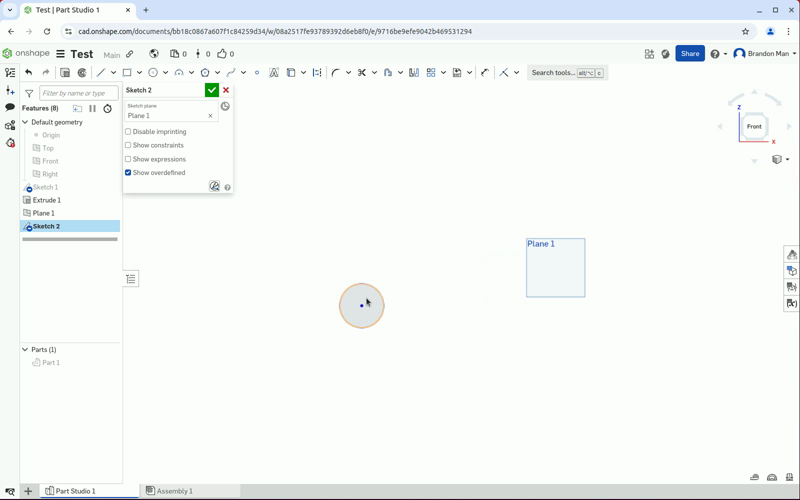
scroll(6)
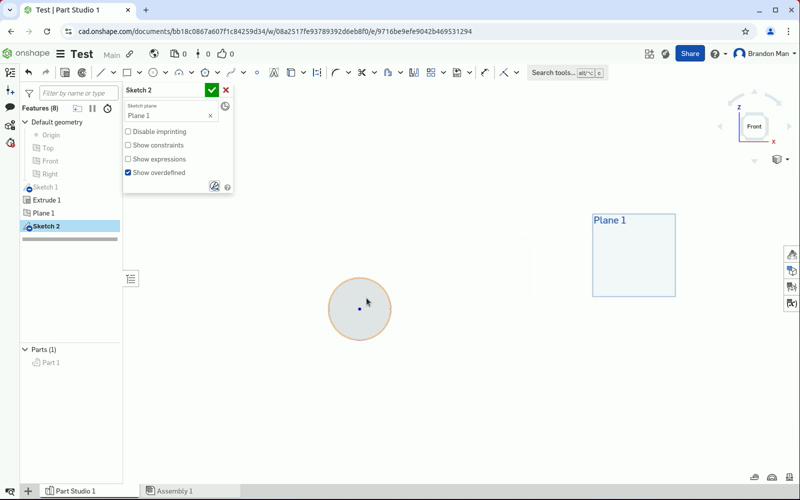
scroll(6)
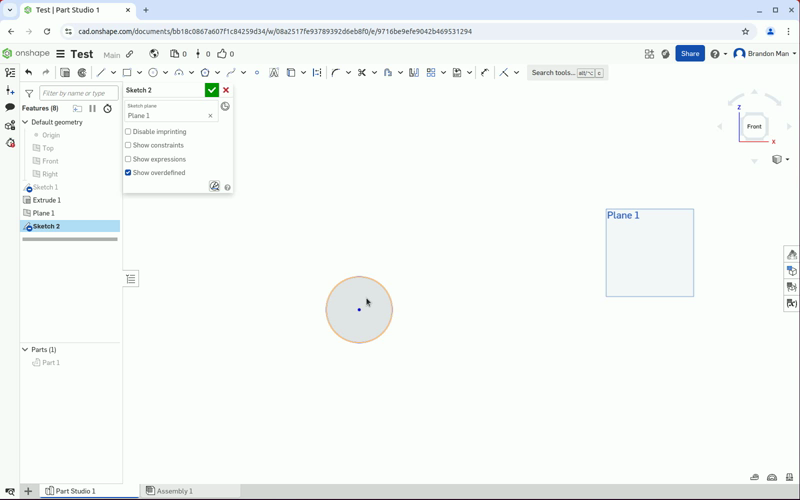
scroll(6)
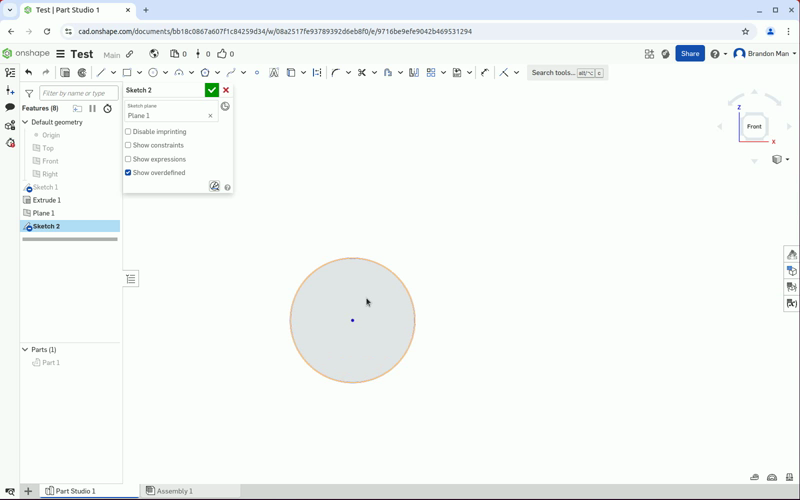
scroll(6)
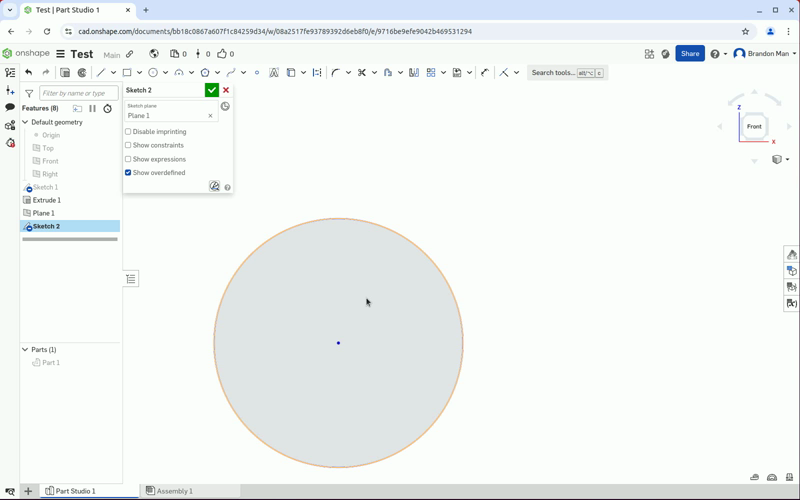
click(366, 297)
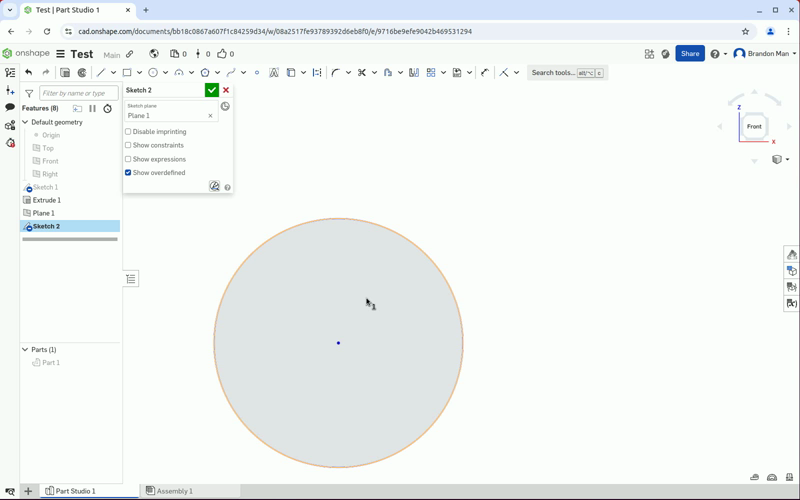
scroll(-6)
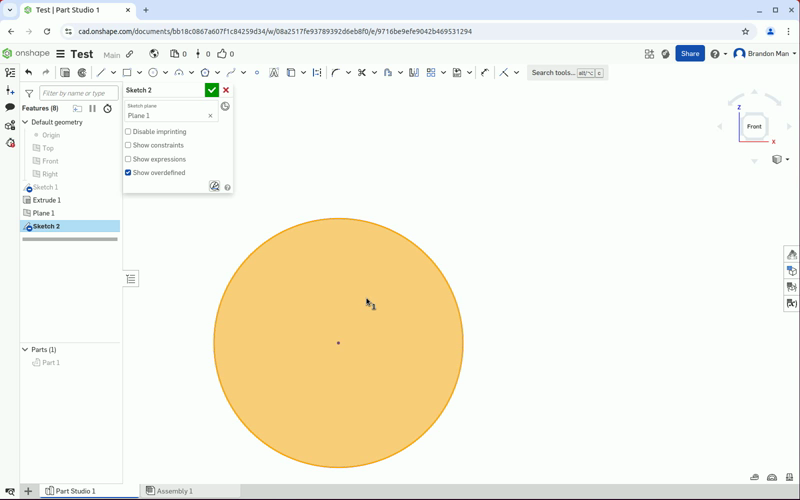
scroll(-6)
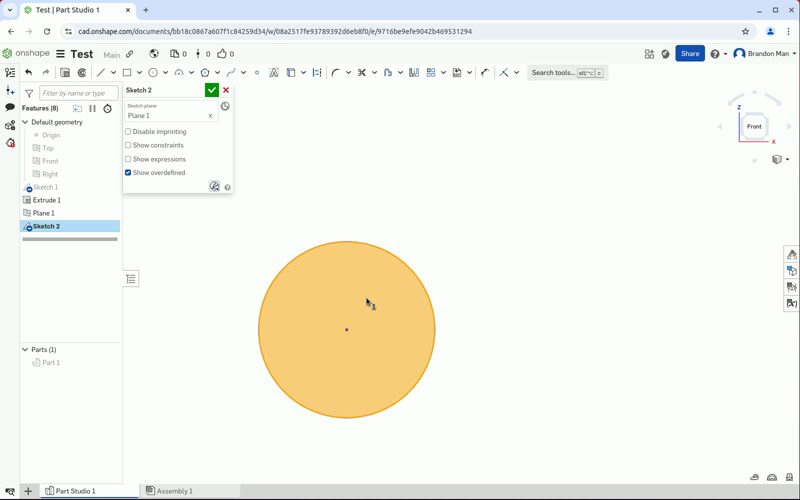
scroll(-6)
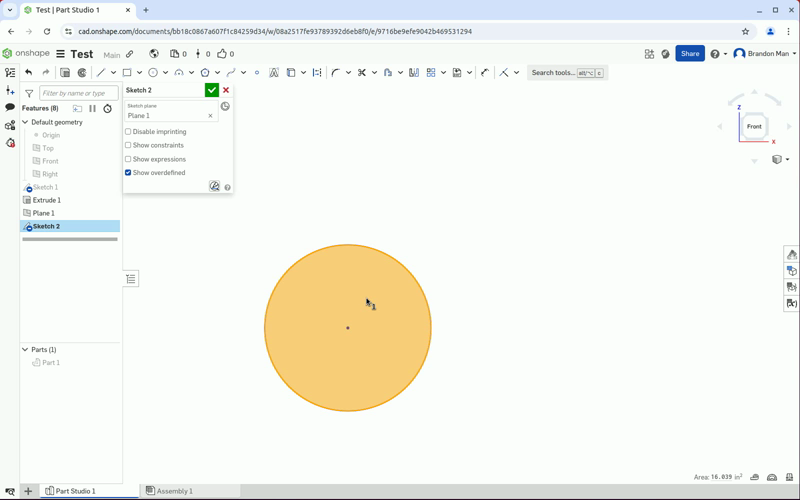
scroll(-6)
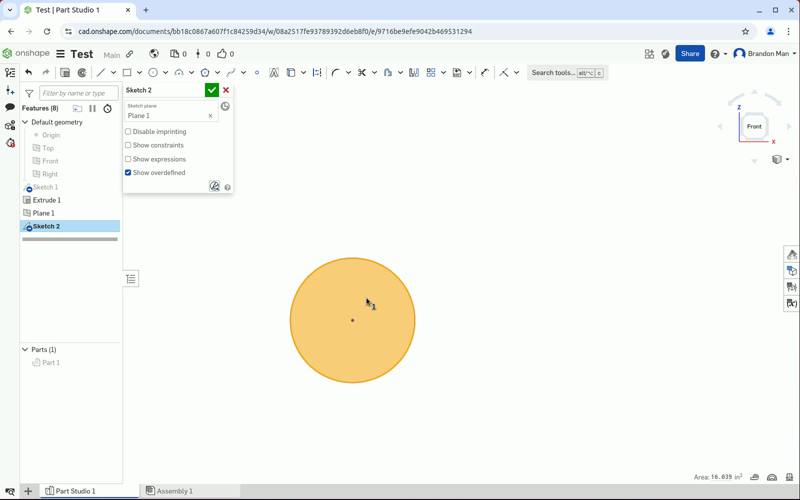
scroll(-6)
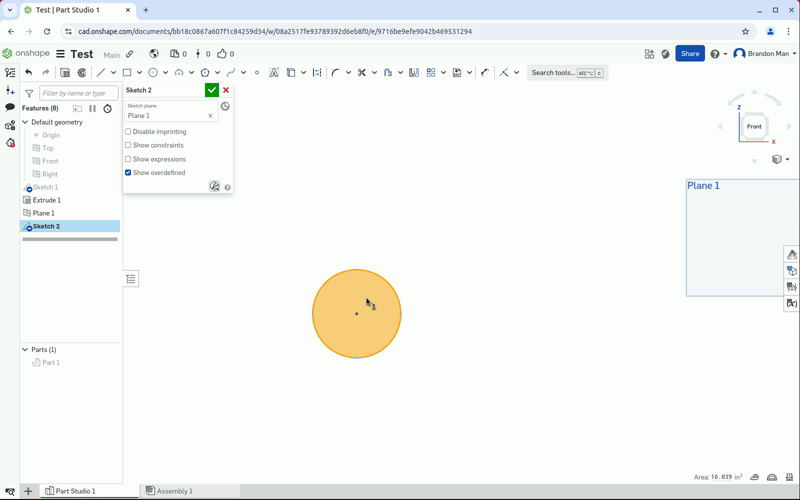
scroll(-6)
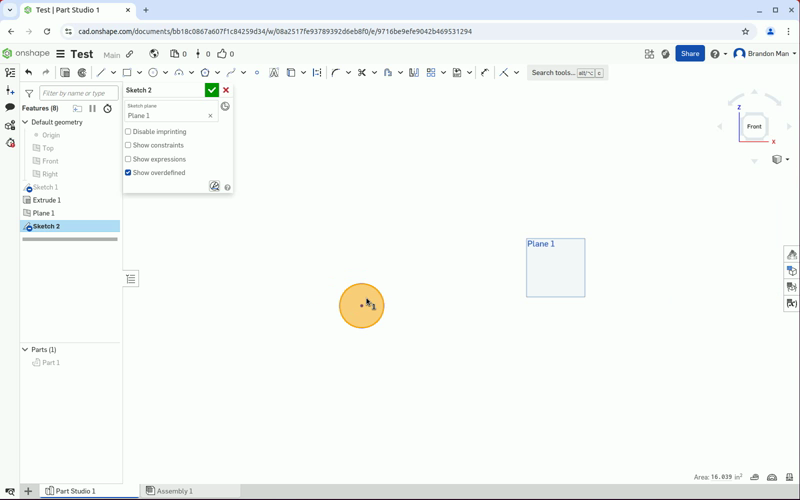
scroll(-6)
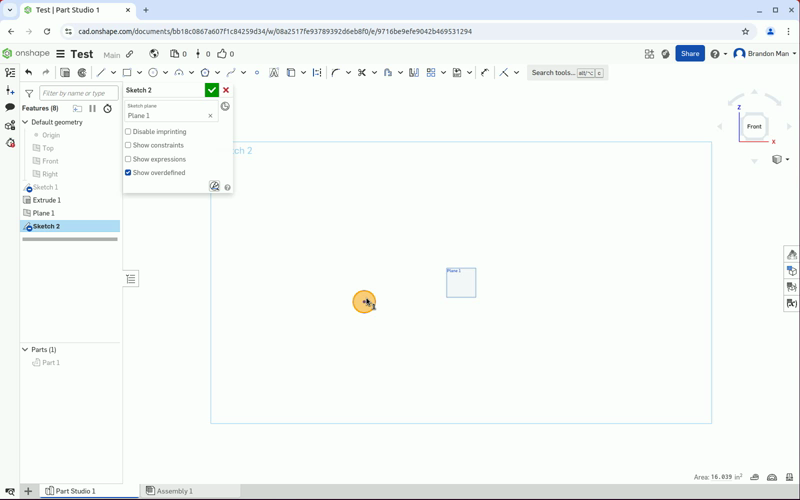
mouse_move(73, 352)
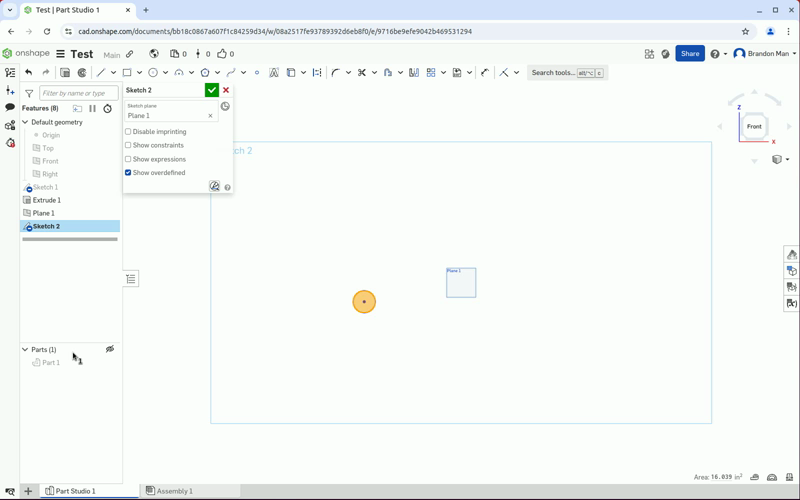
key(shift+y)
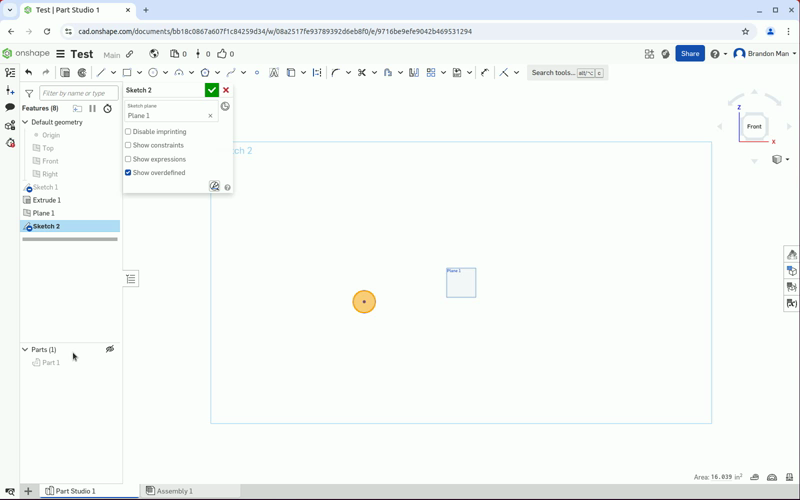
key(shift+e)
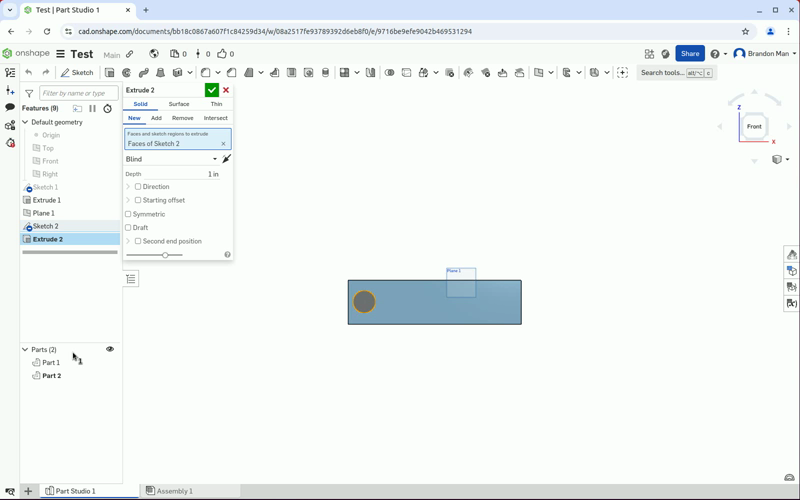
mouse_move(143, 106)
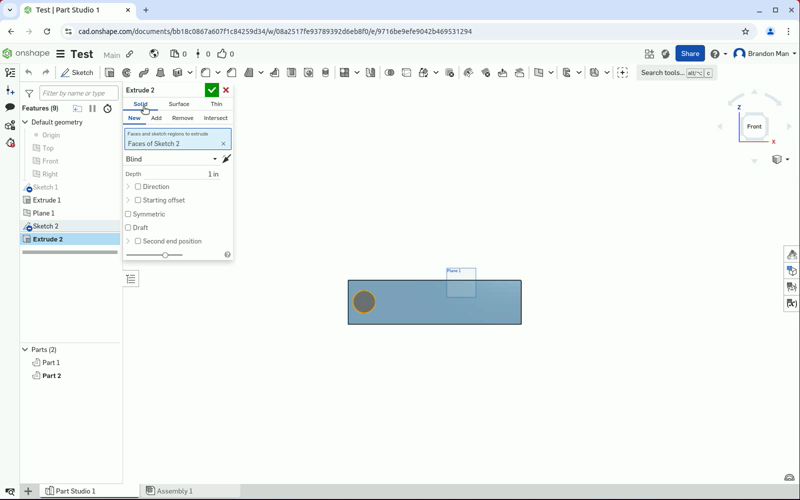
click(143, 106)
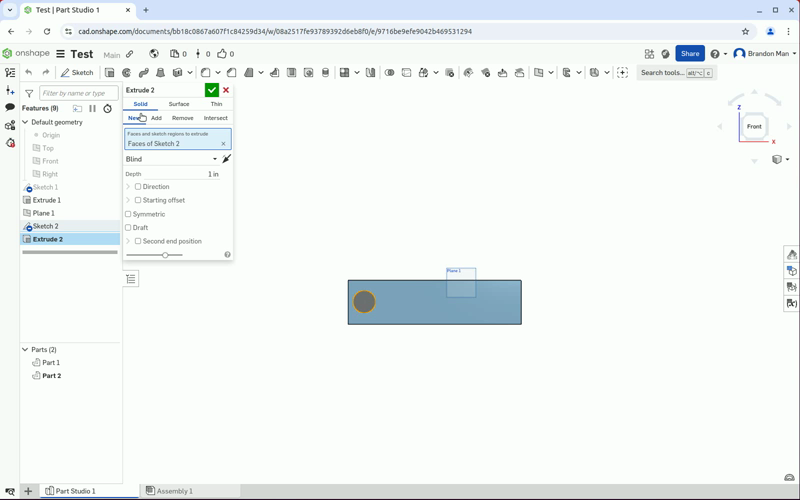
mouse_move(137, 120)
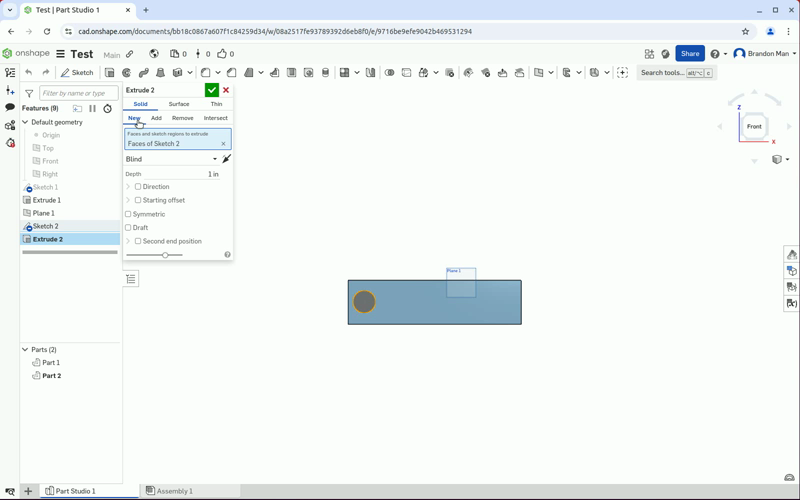
click(137, 120)
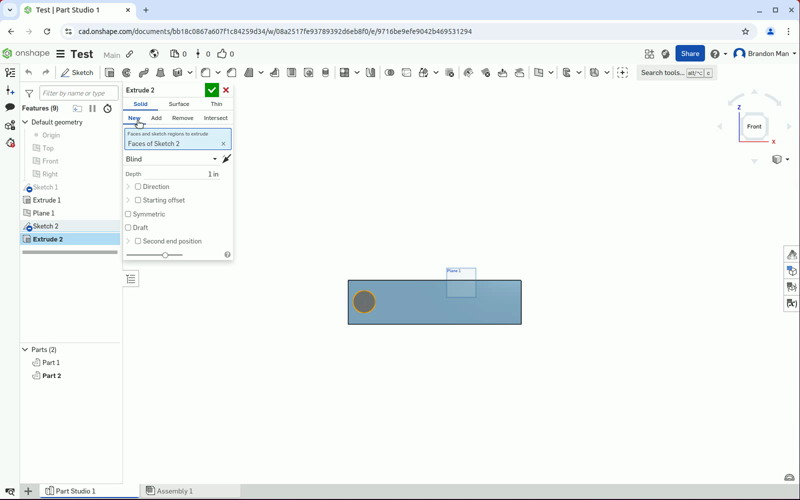
key(tab, 4)
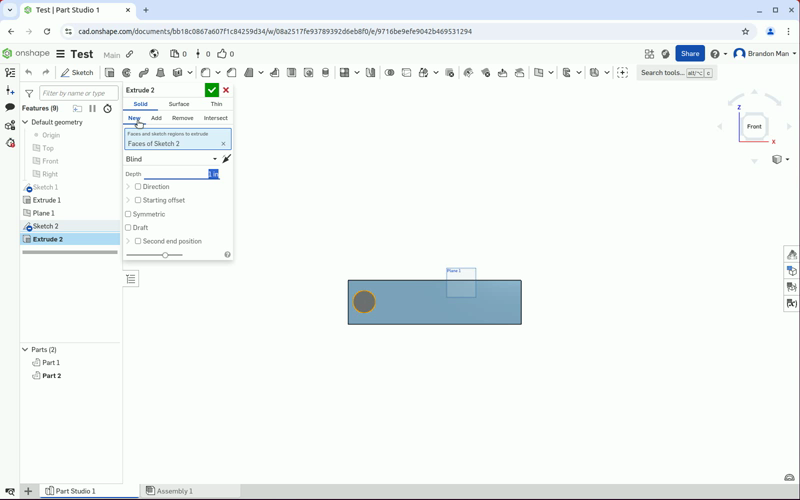
text(6.018)
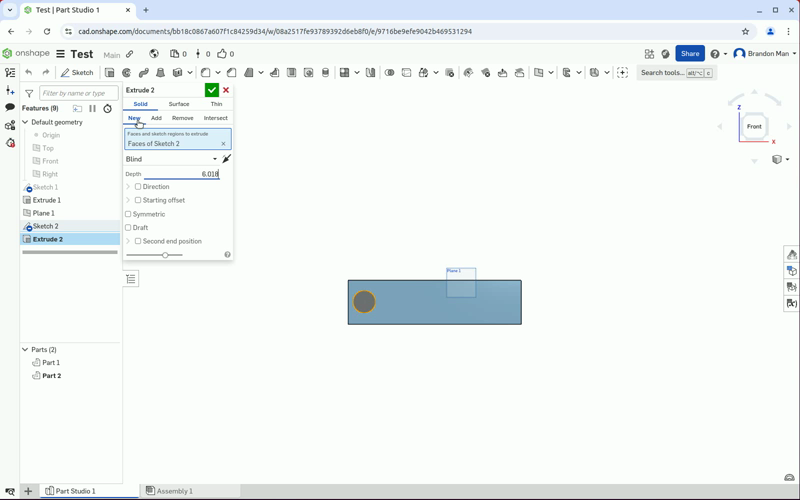
key(enter)
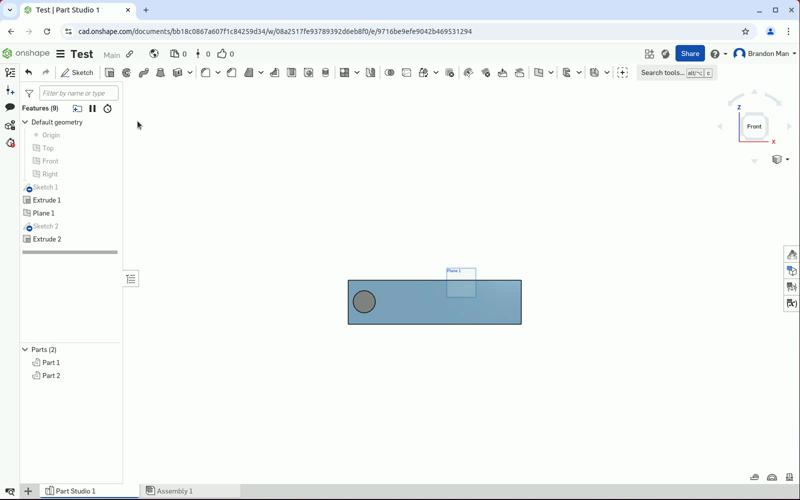
key(shift+h)
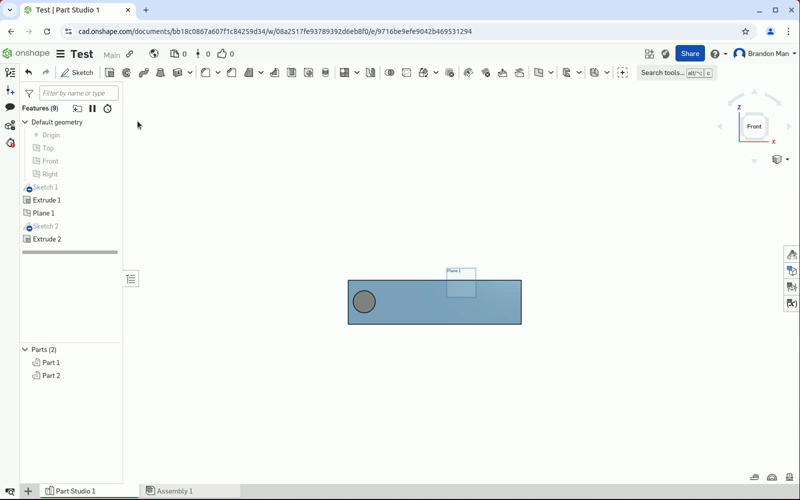
key(shift+h)
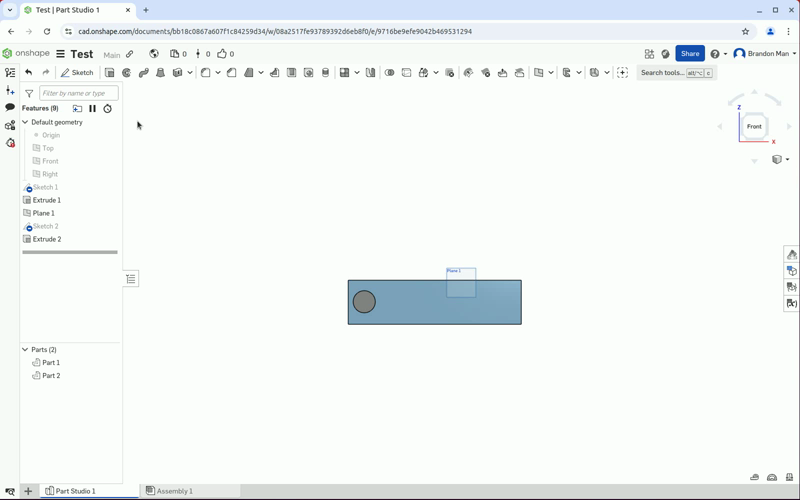
mouse_move(73, 189)
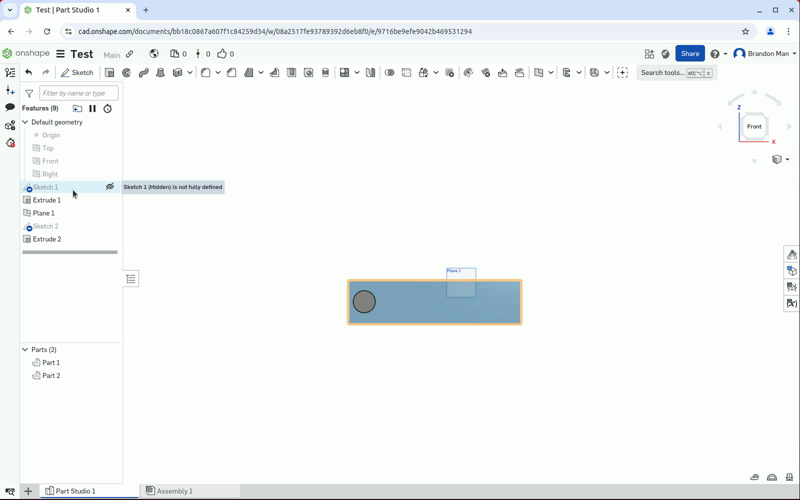
click(73, 189)
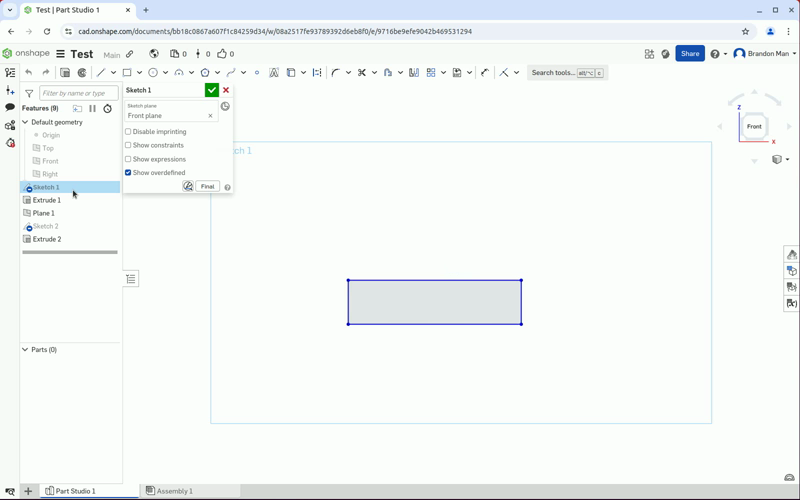
mouse_move(229, 92)
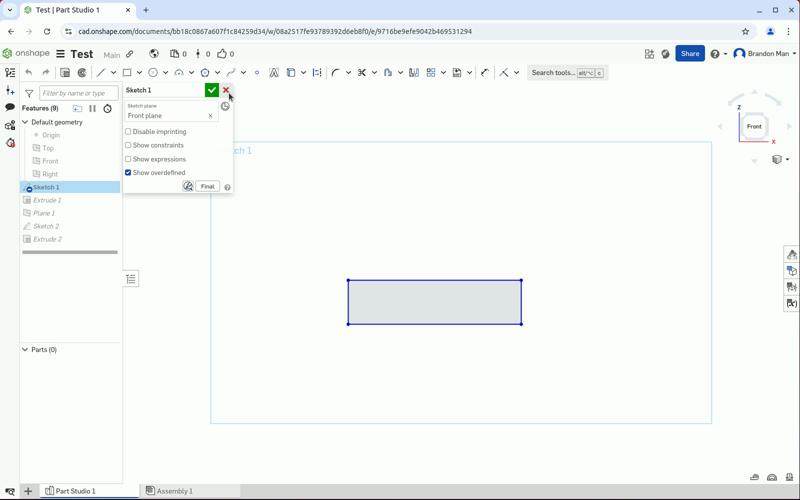
click(229, 92)
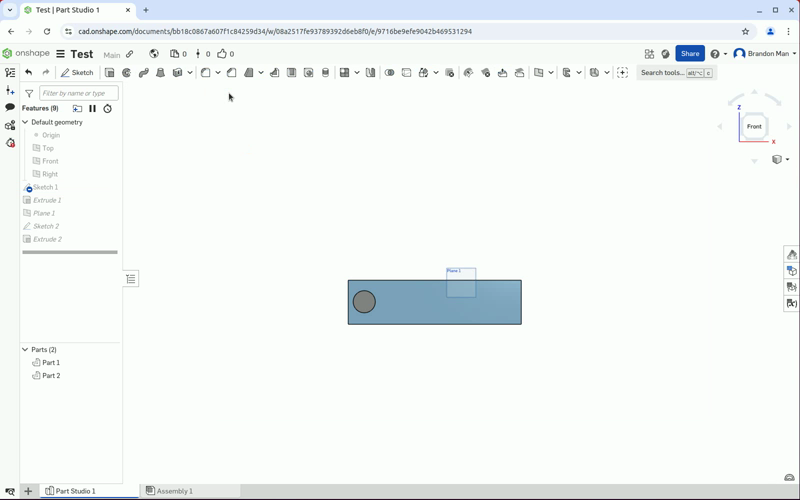
key(shift+s)
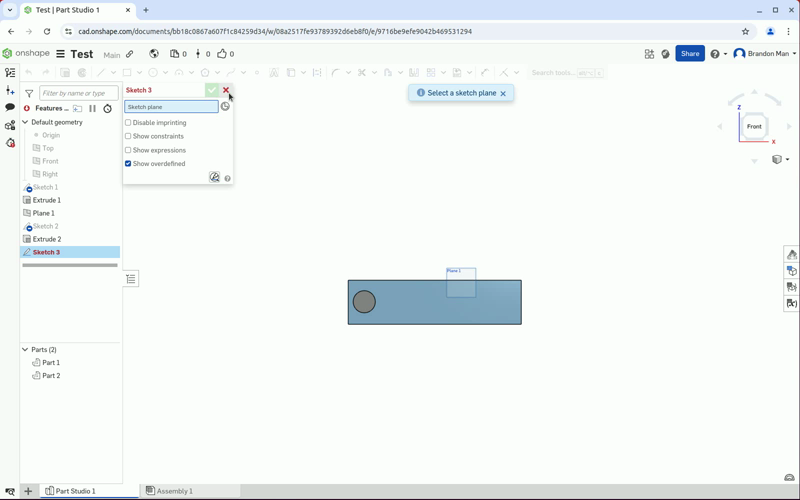
mouse_move(73, 215)
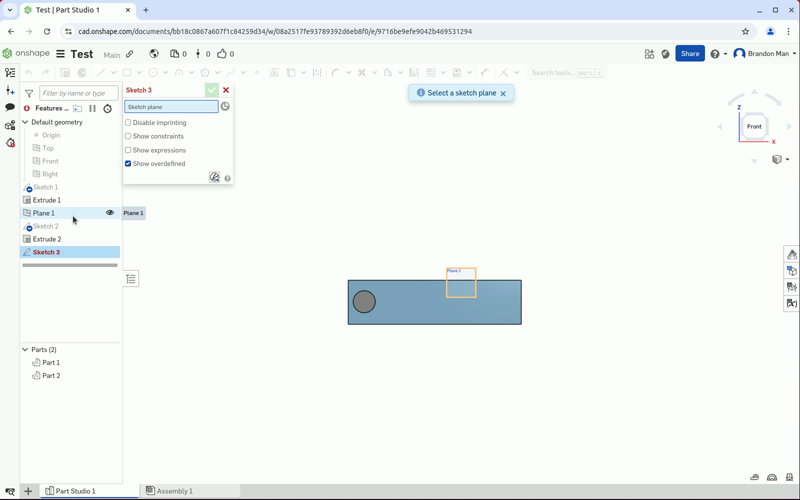
click(73, 215)
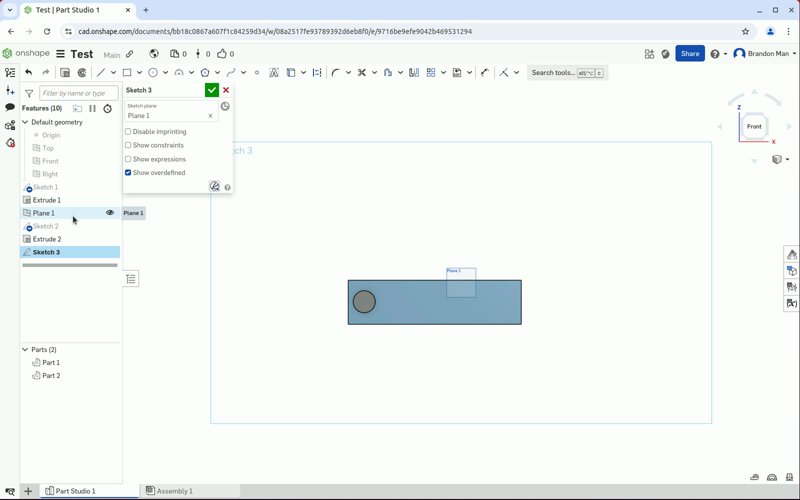
mouse_move(73, 352)
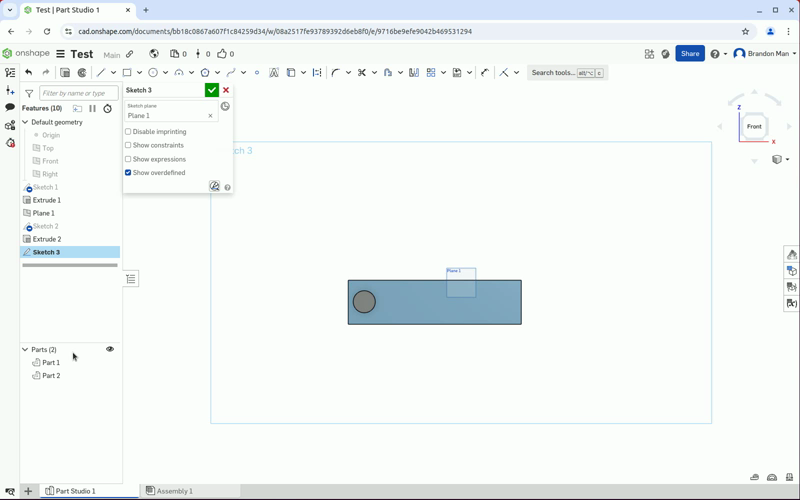
key(y)
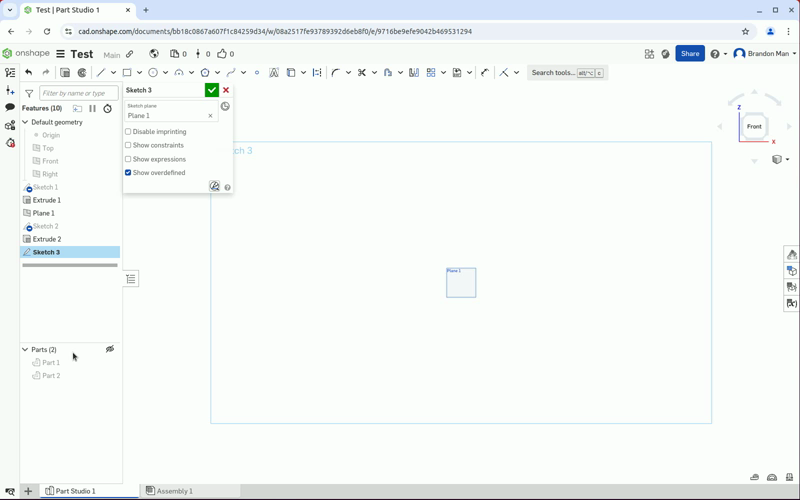
key(c)
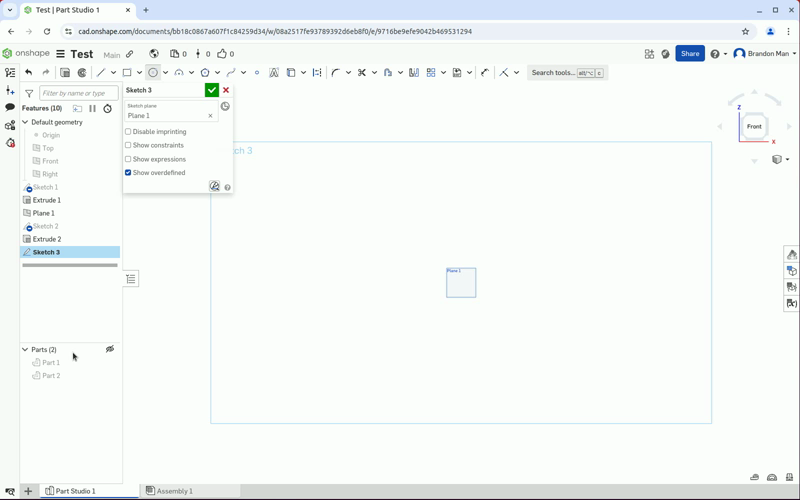
key_down(shift)
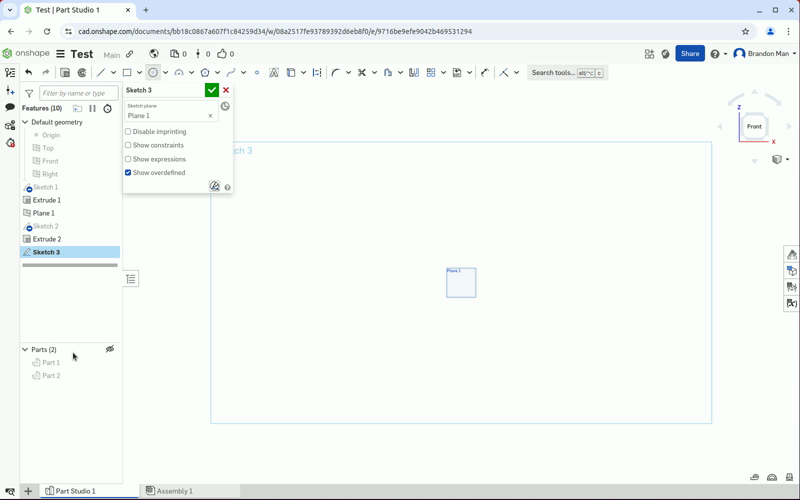
mouse_move(501, 303)
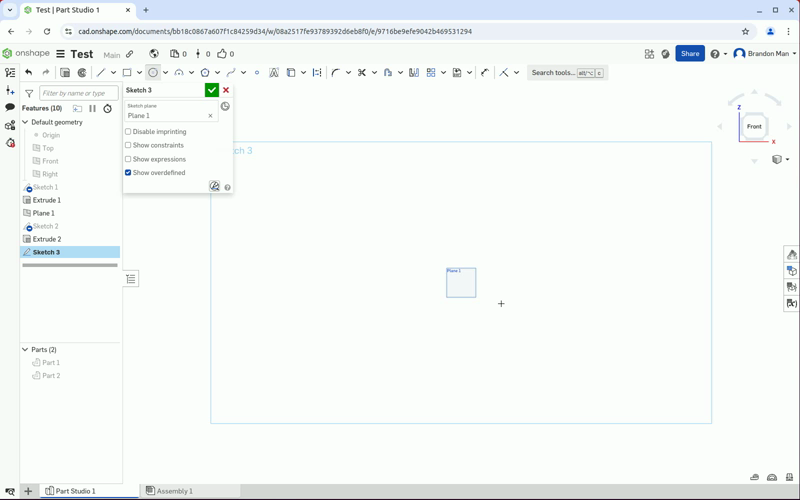
click(501, 303)
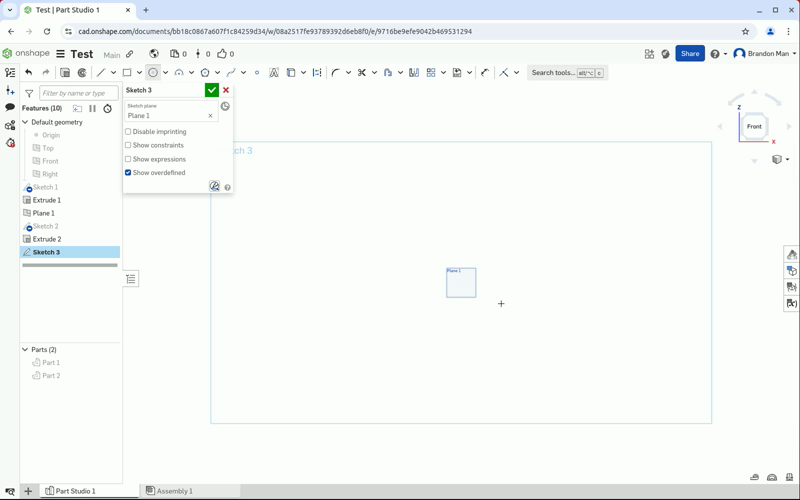
key_up(shift)
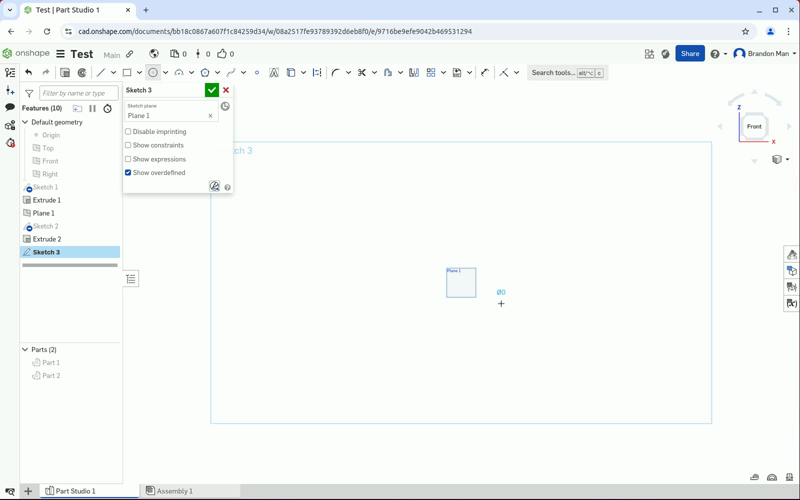
mouse_move(512, 303)
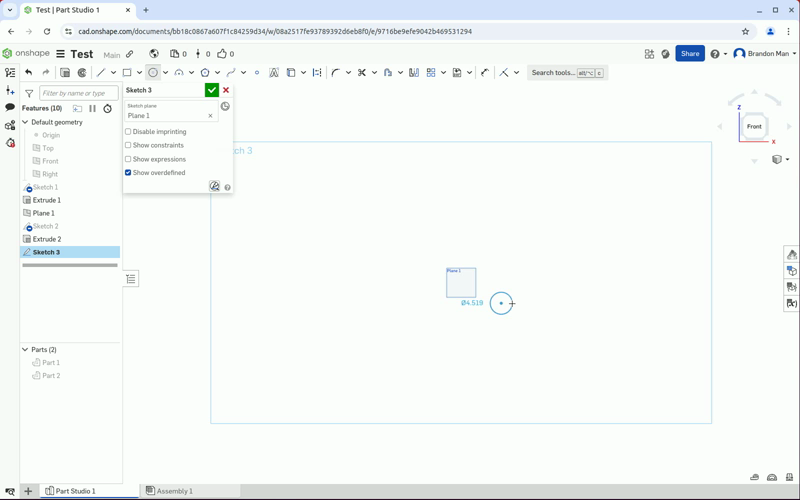
click(512, 303)
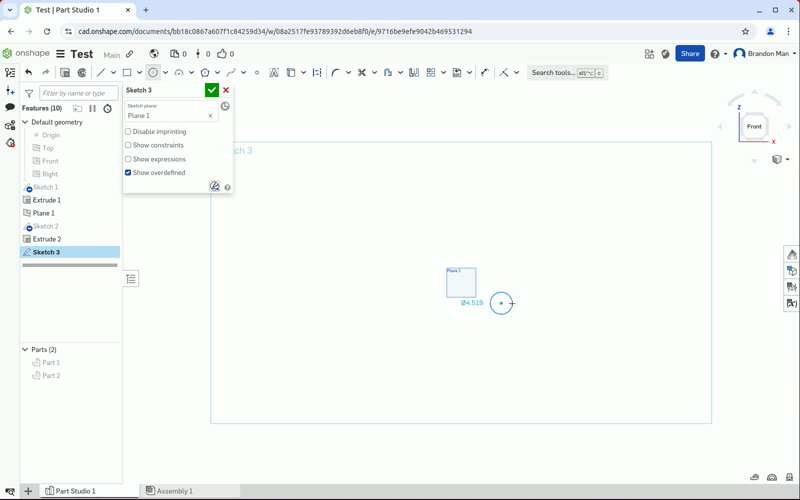
key(esc)
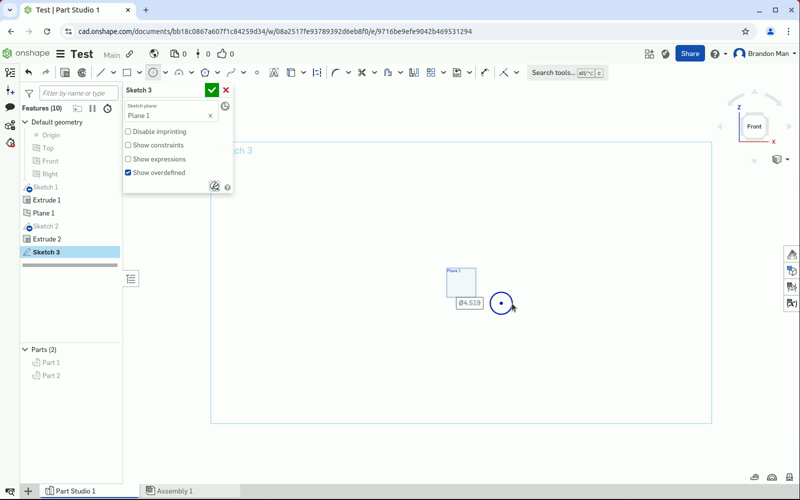
mouse_move(509, 305)
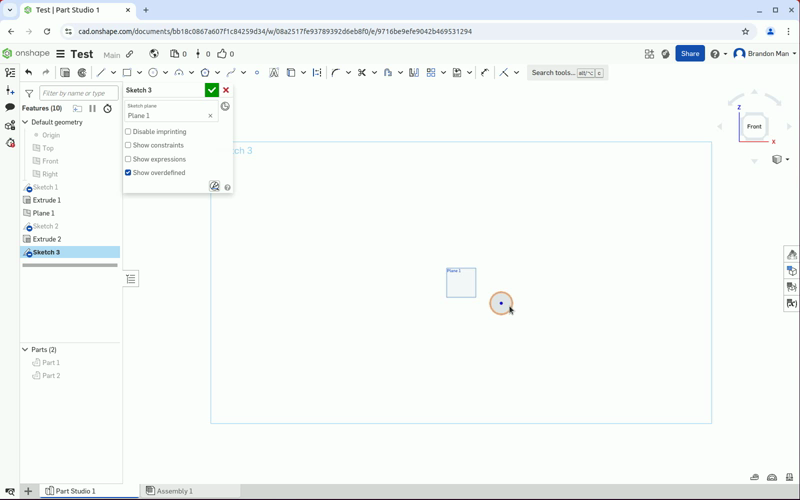
scroll(6)
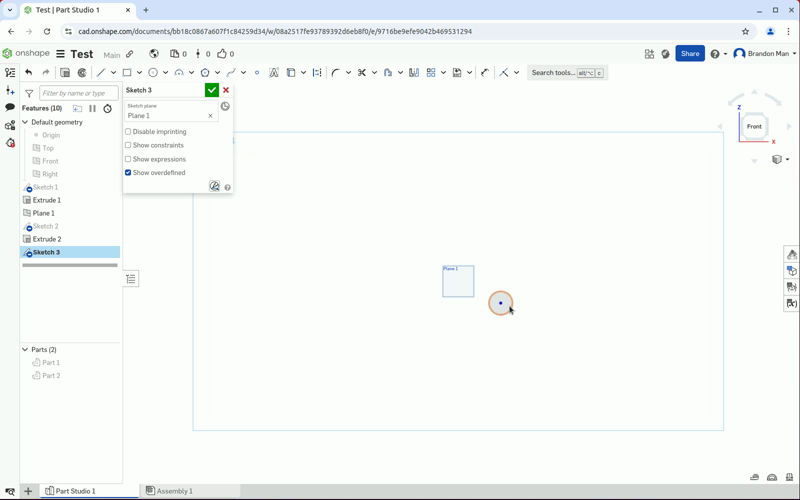
scroll(6)
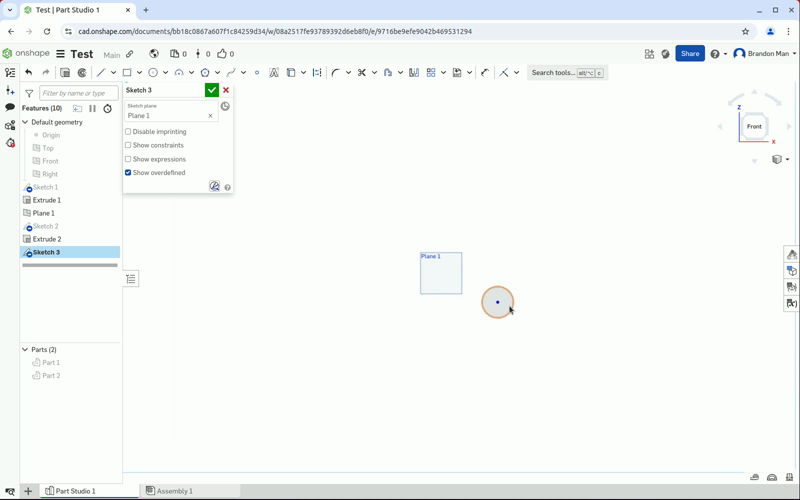
scroll(6)
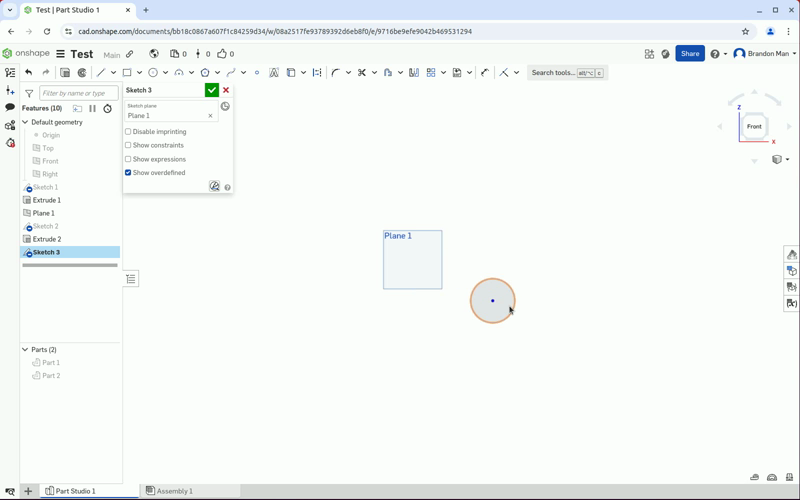
scroll(6)
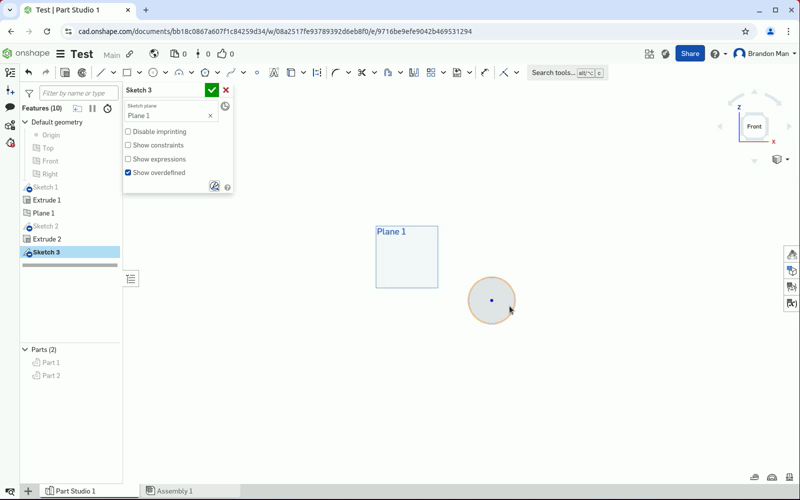
scroll(6)
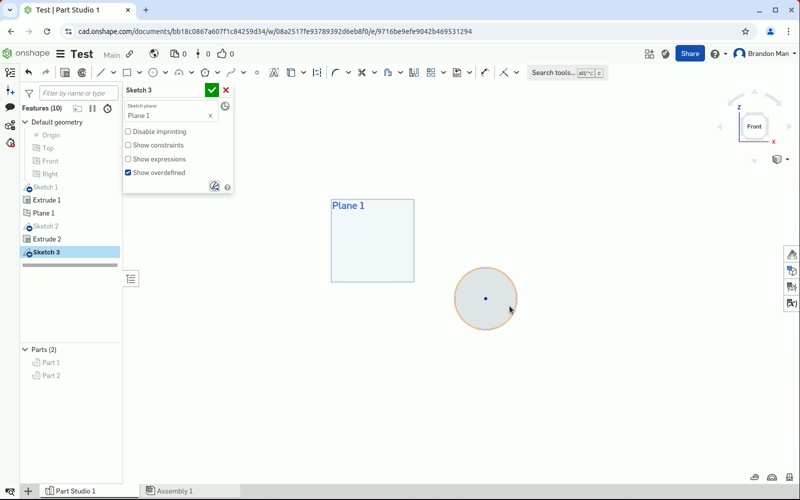
scroll(6)
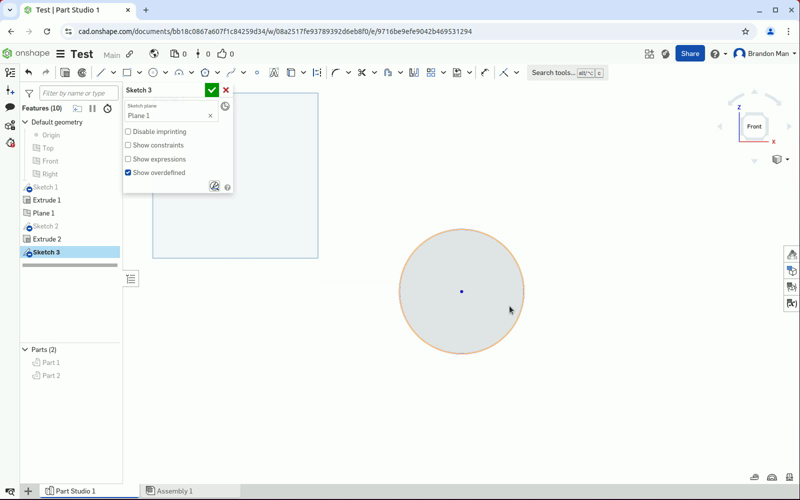
scroll(6)
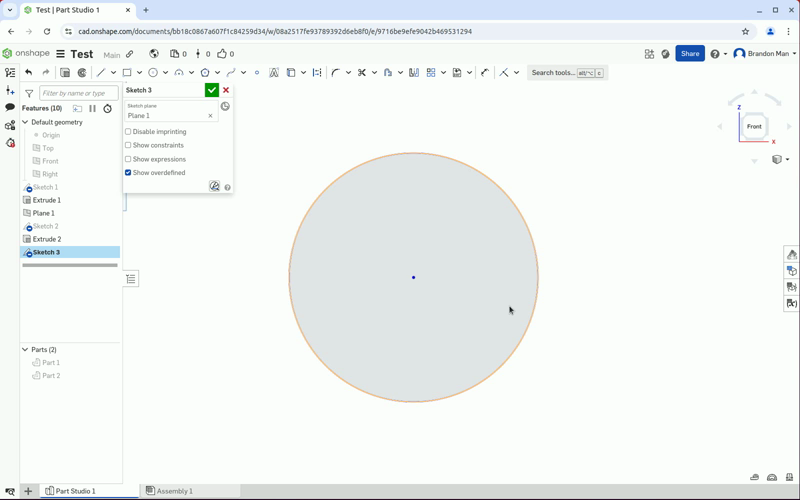
click(509, 305)
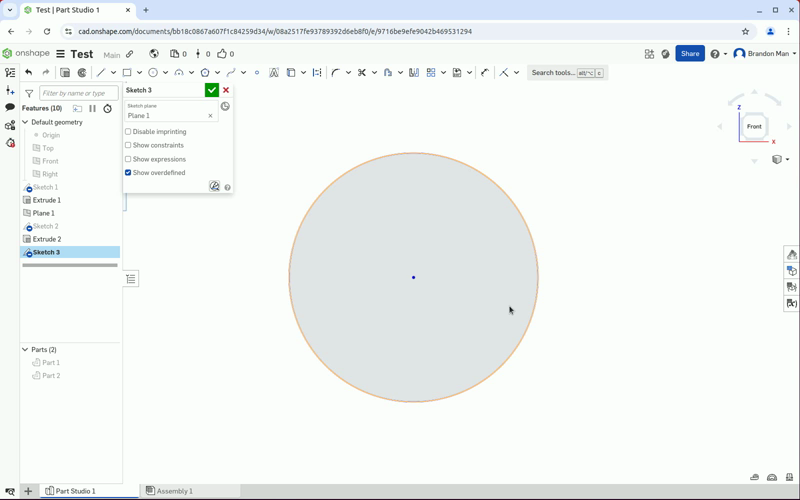
scroll(-6)
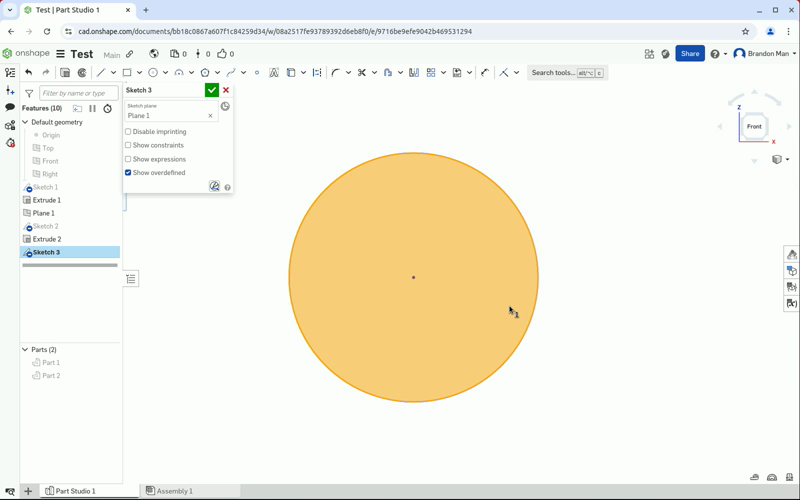
scroll(-6)
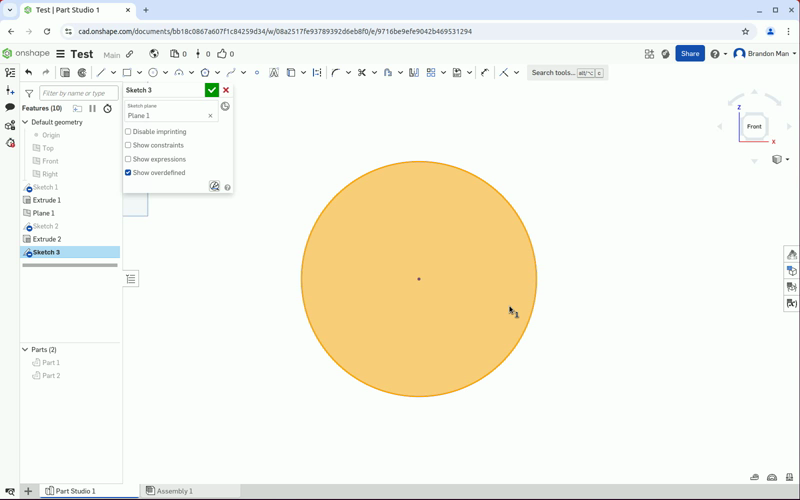
scroll(-6)
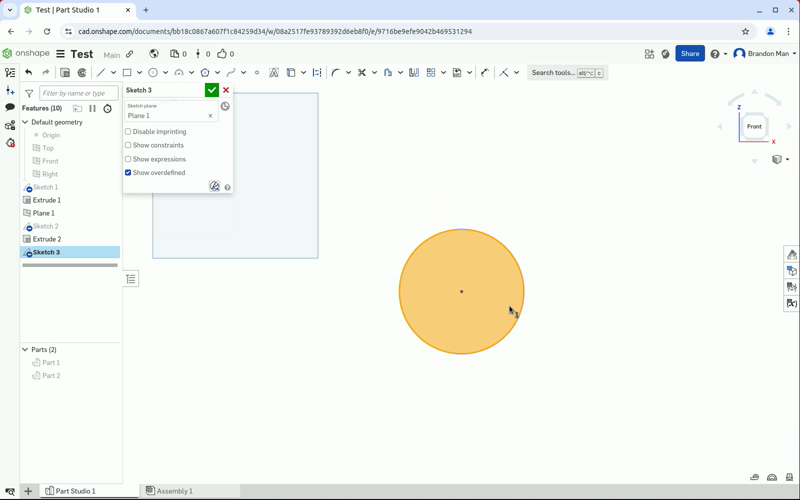
scroll(-6)
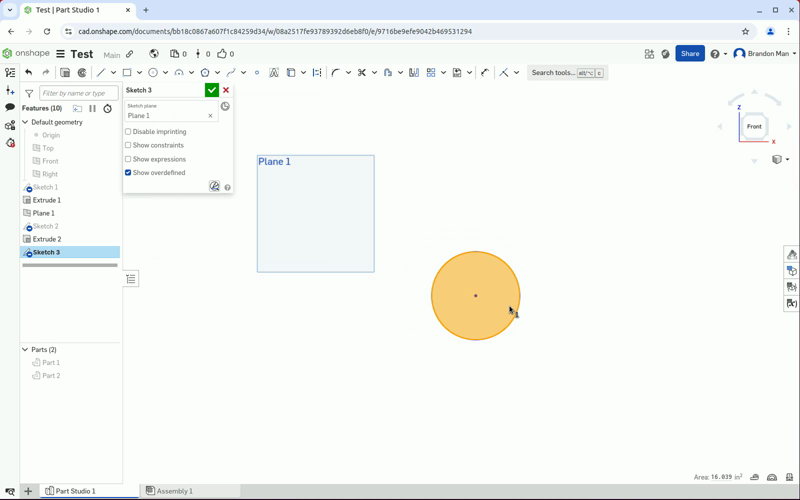
scroll(-6)
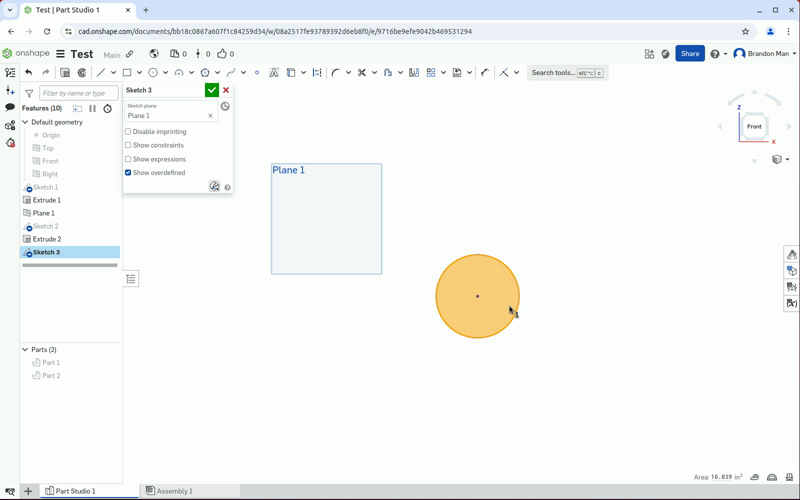
scroll(-6)
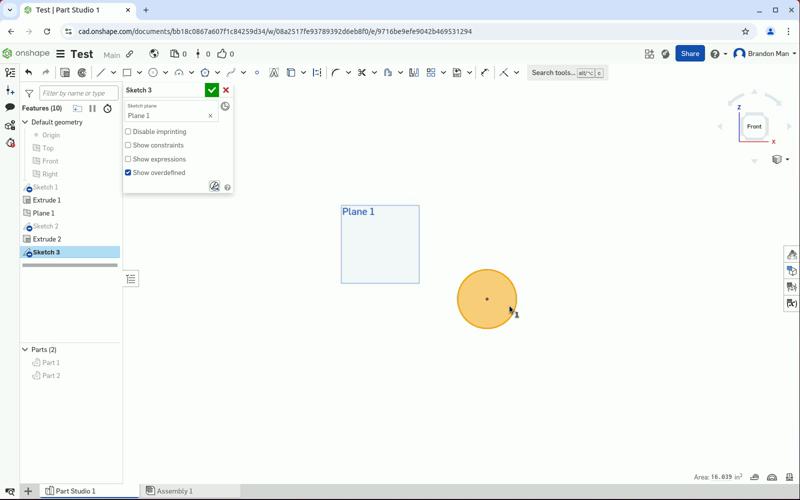
scroll(-6)
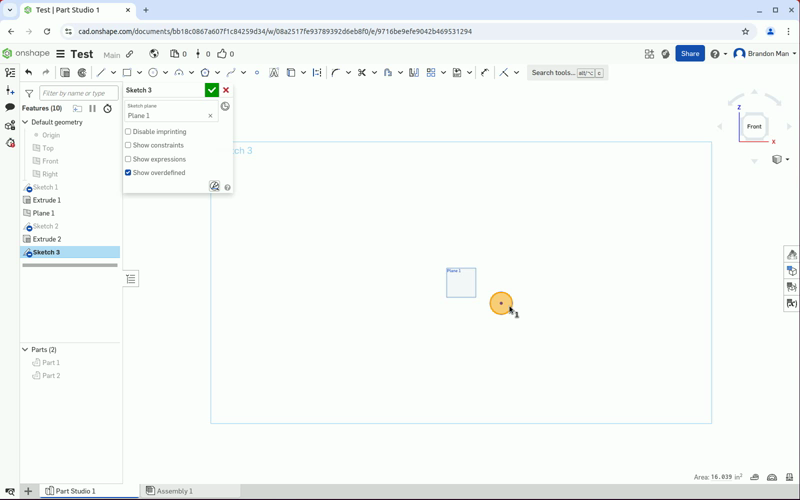
mouse_move(73, 352)
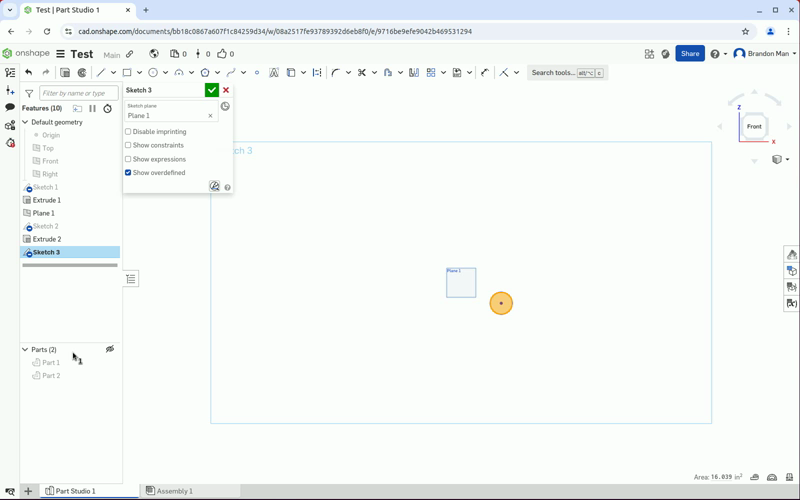
key(shift+y)
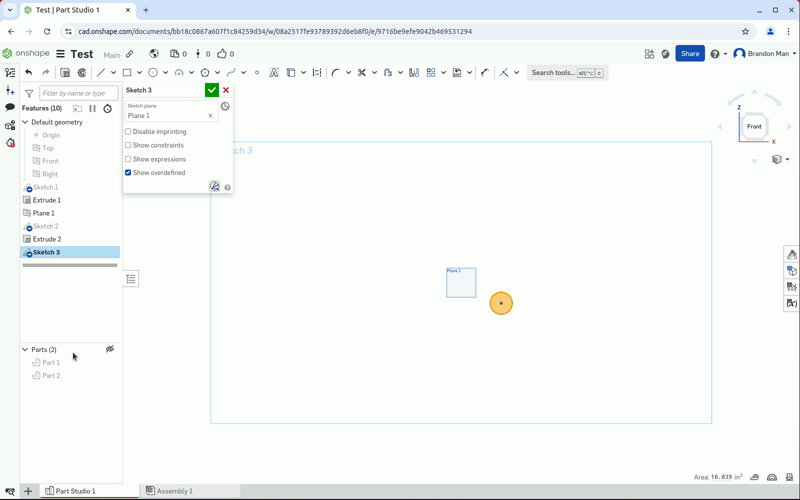
key(shift+e)
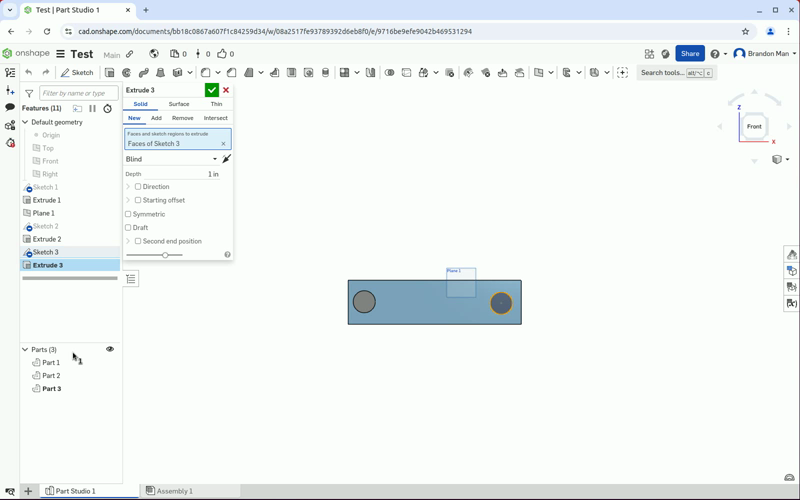
mouse_move(143, 106)
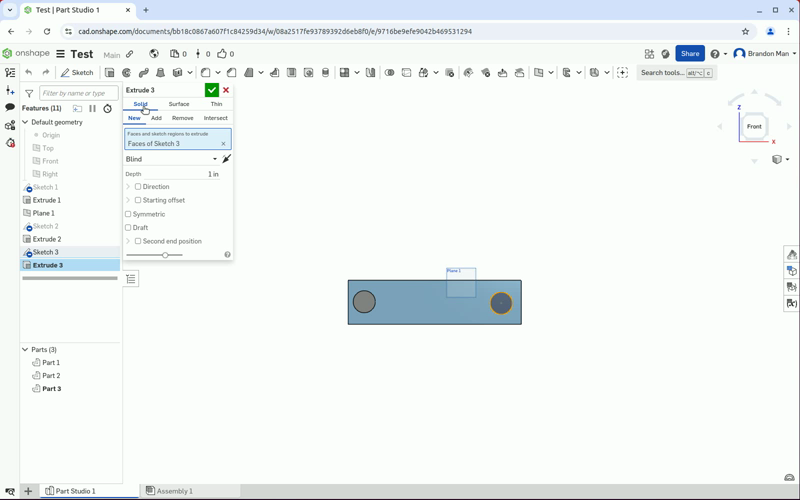
click(143, 106)
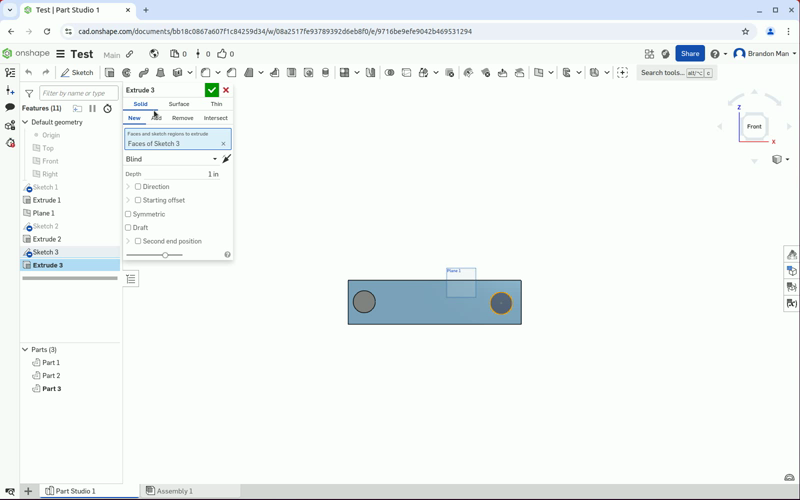
mouse_move(186, 120)
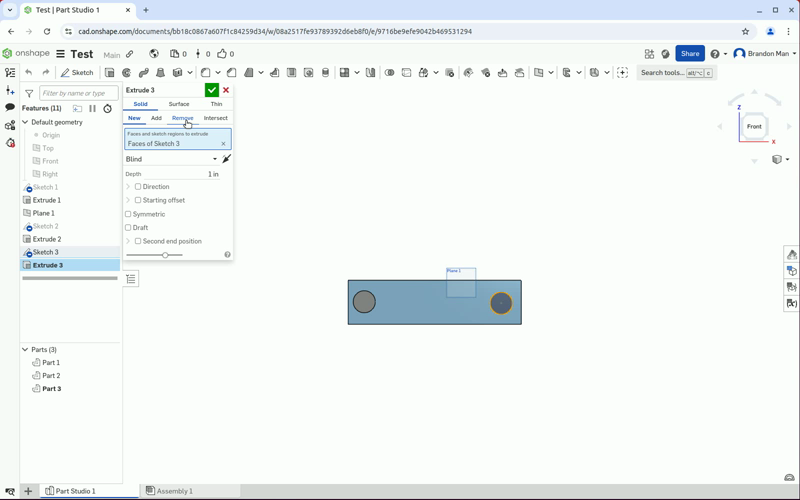
click(186, 120)
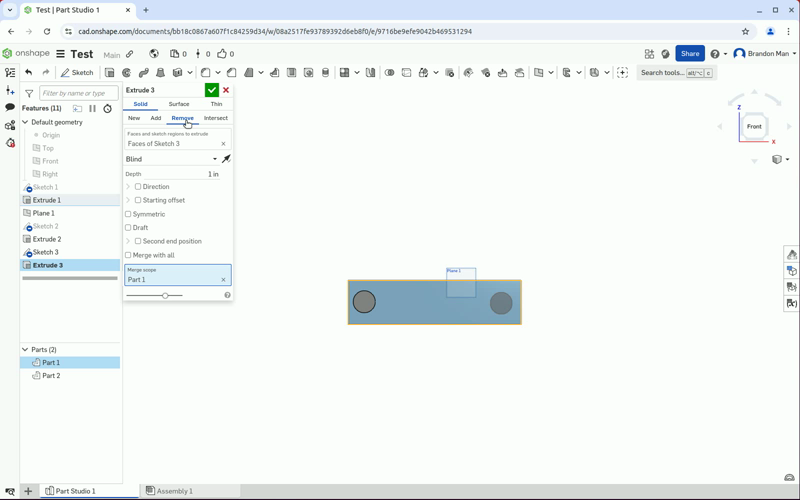
key(tab, 4)
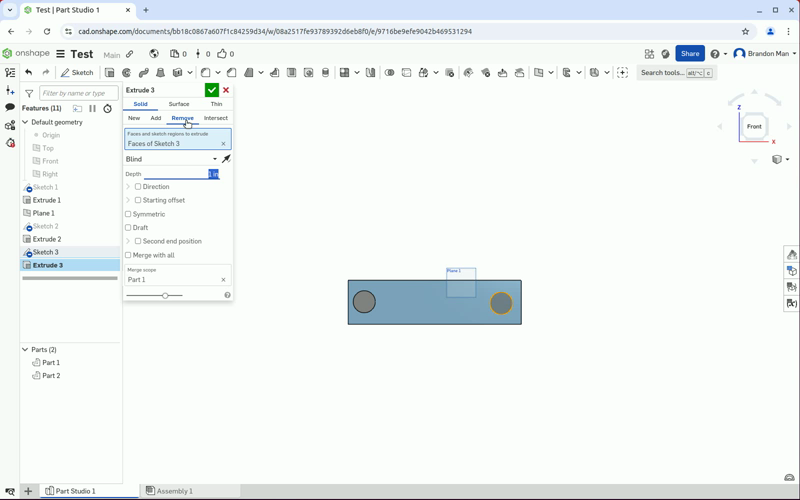
text(11.795)
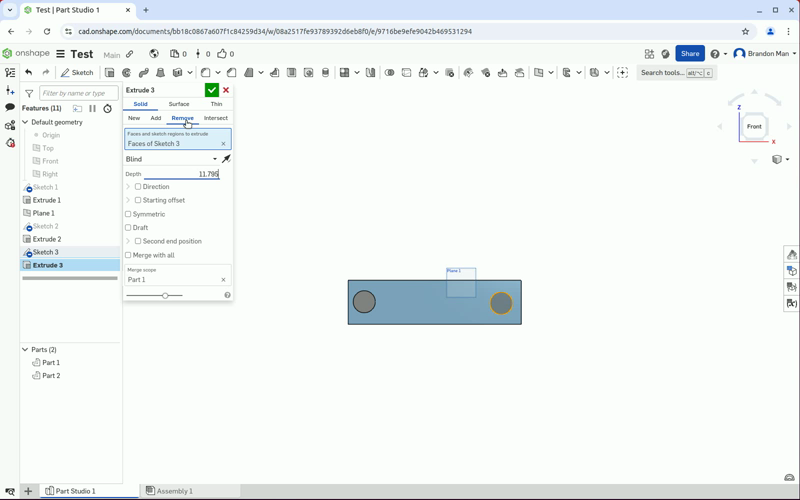
key(tab, 6)
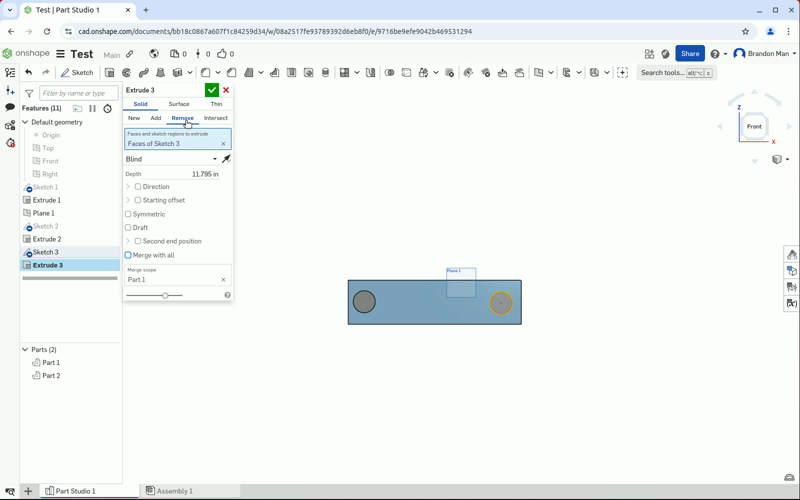
key(space)
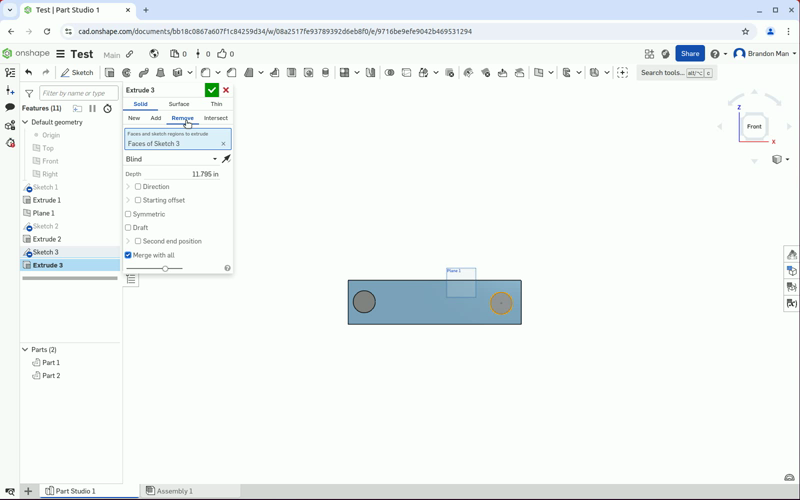
key(enter)
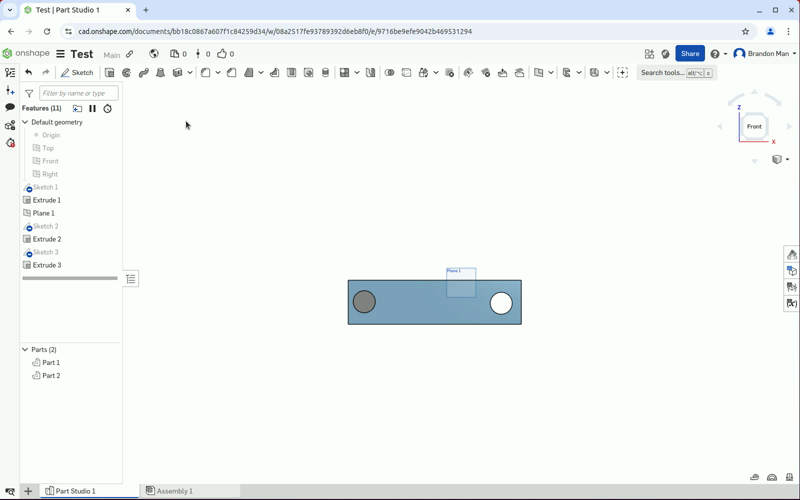
key(shift+h)
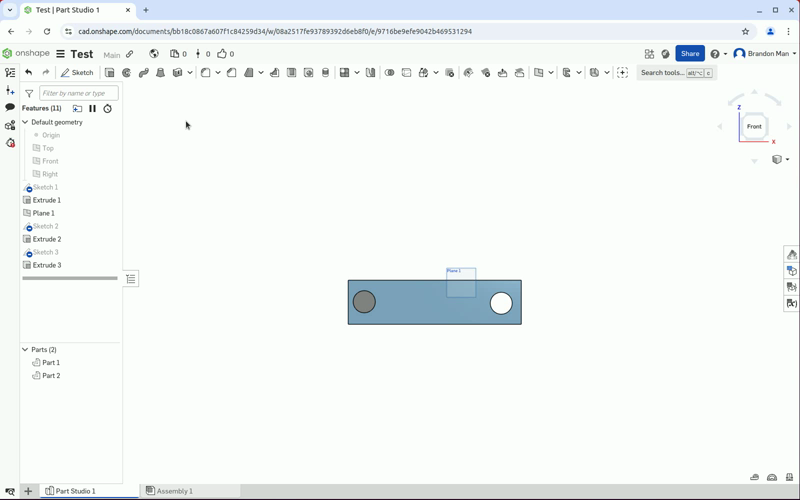
key(shift+h)
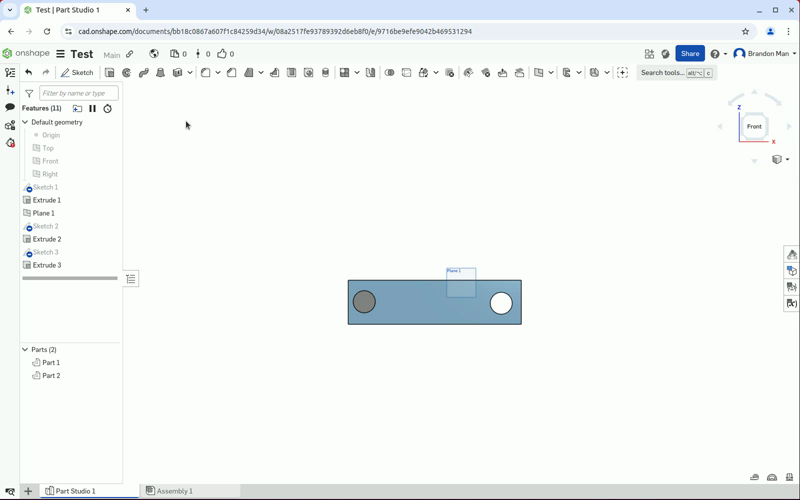
key(shift+7)
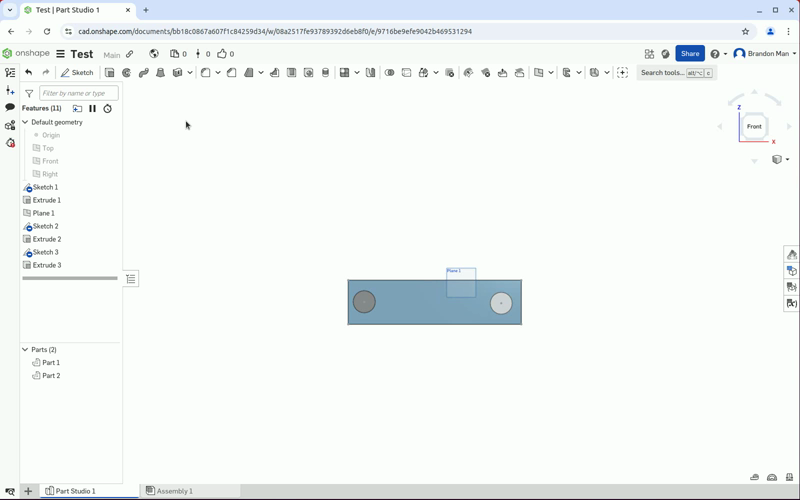
key(left, 2)
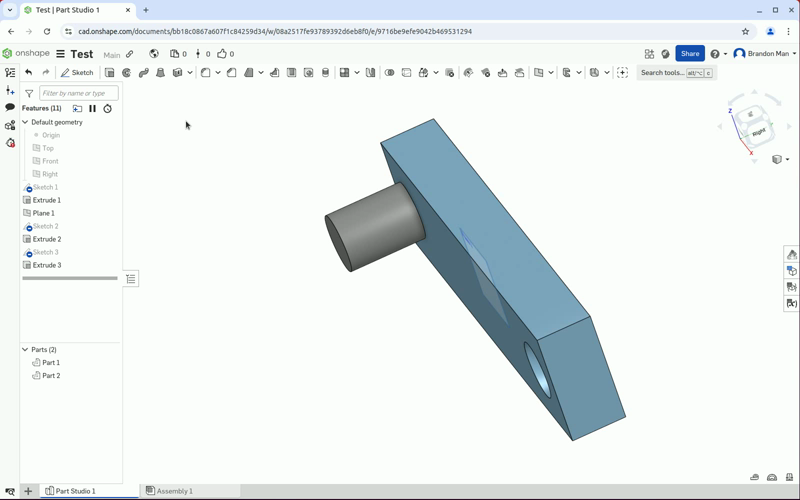
key(down, 2)
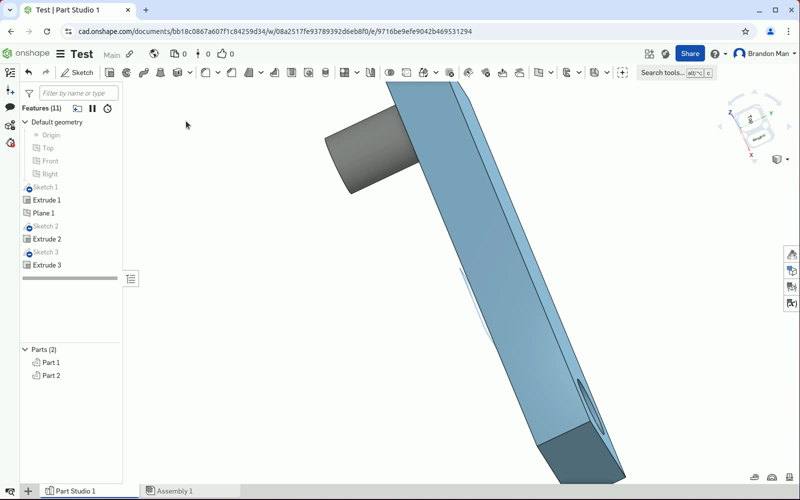
key(up, 2)
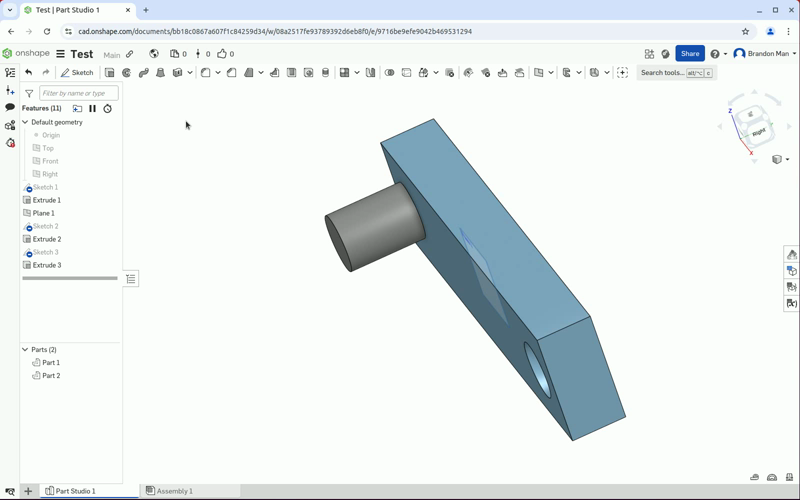
key(right, 2)
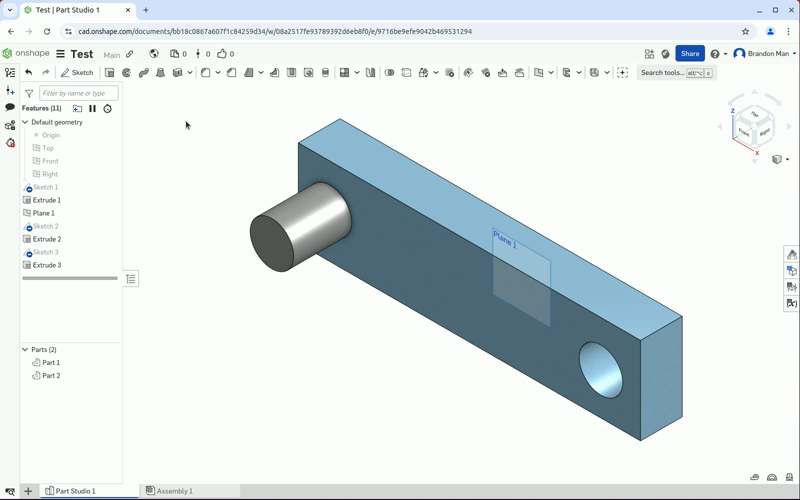
mouse_move(73, 189)
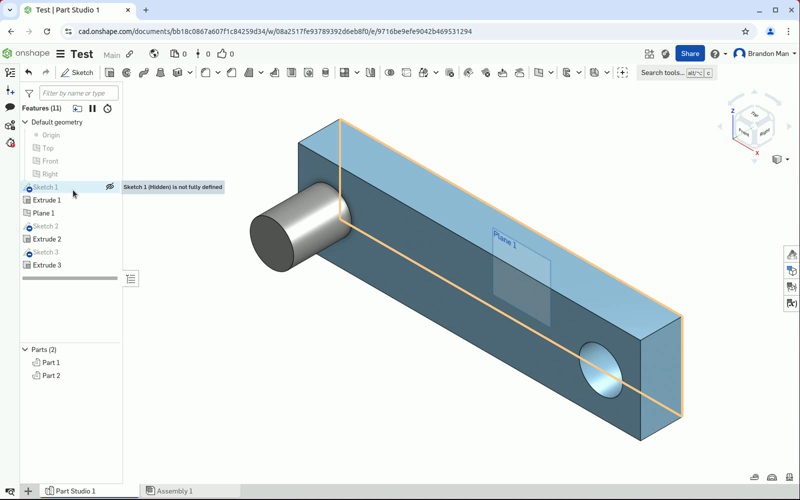
click(73, 189)